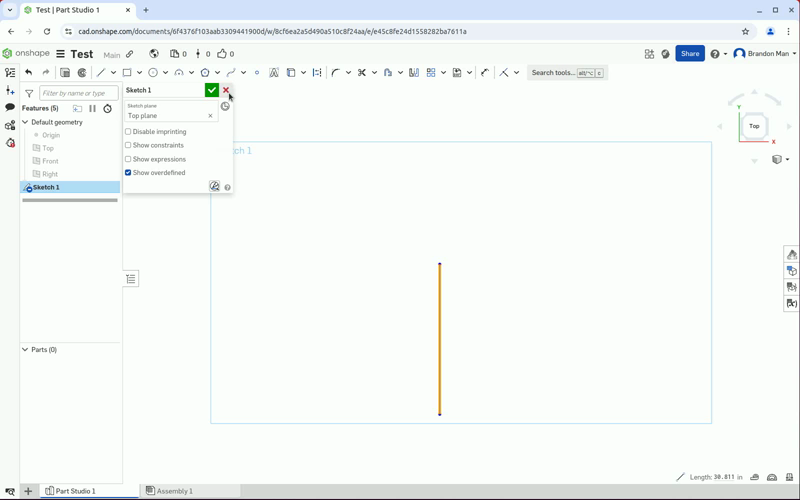
key(shift+h)
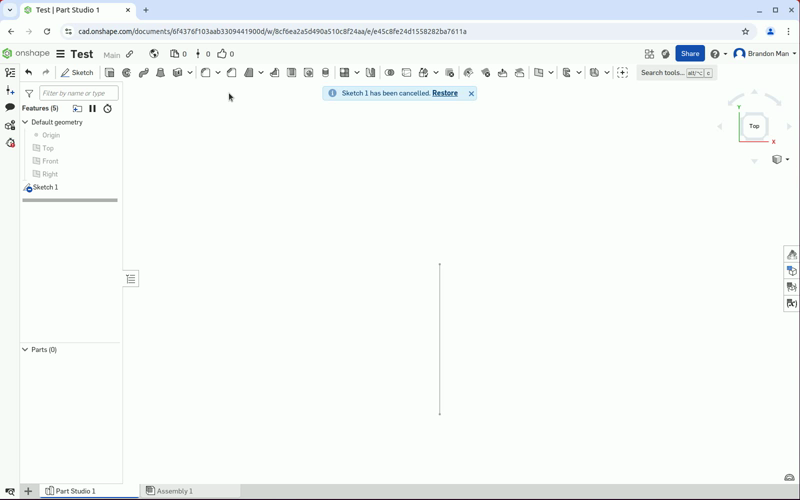
mouse_move(73, 352)
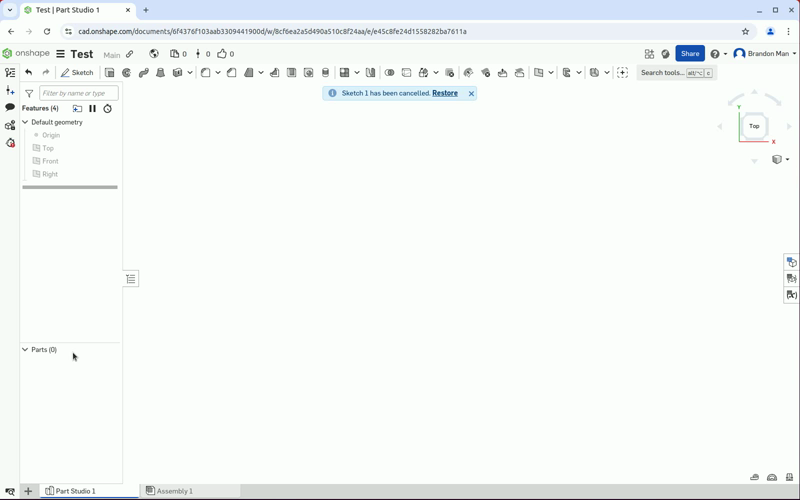
key(y)
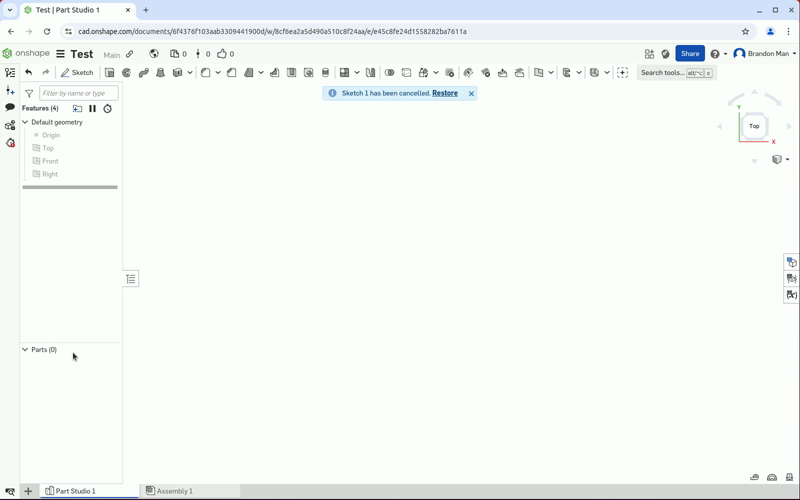
key(shift+p)
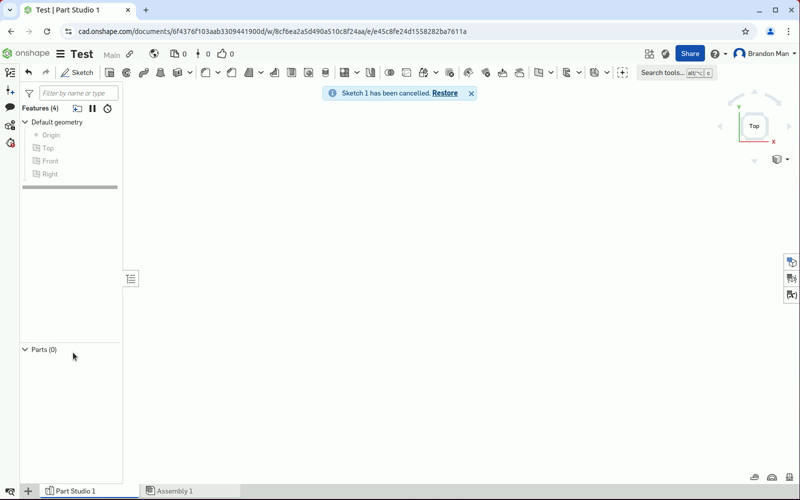
key(space)
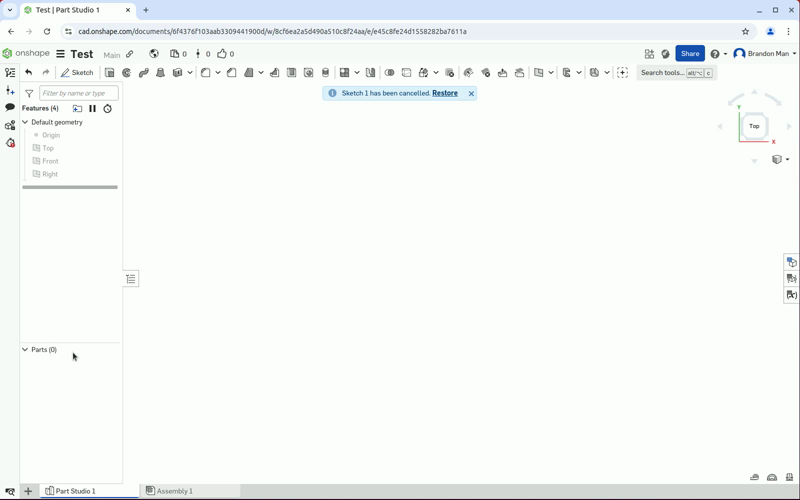
key_down(shift)
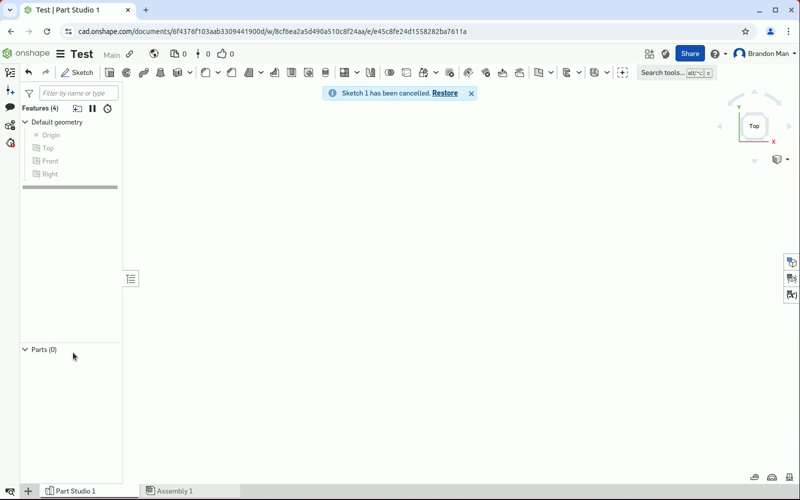
key(up)
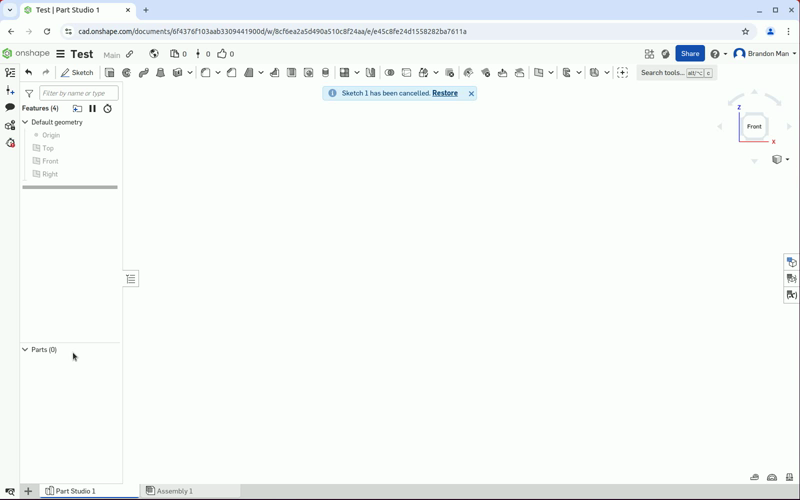
key_up(shift)
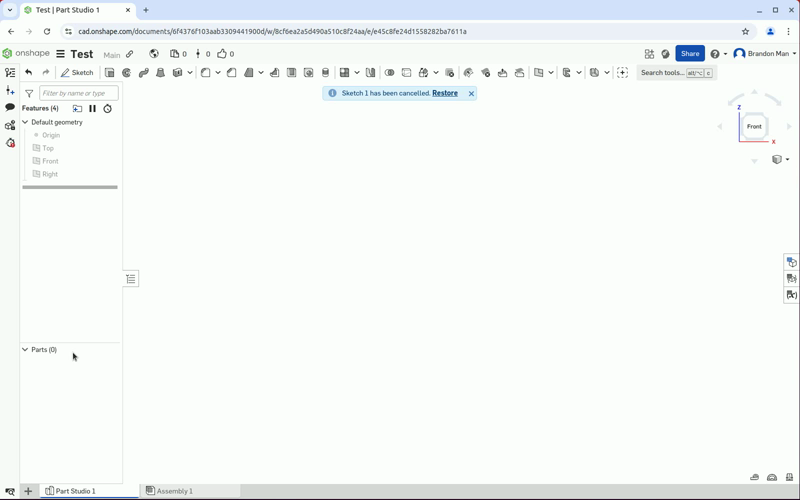
mouse_move(73, 352)
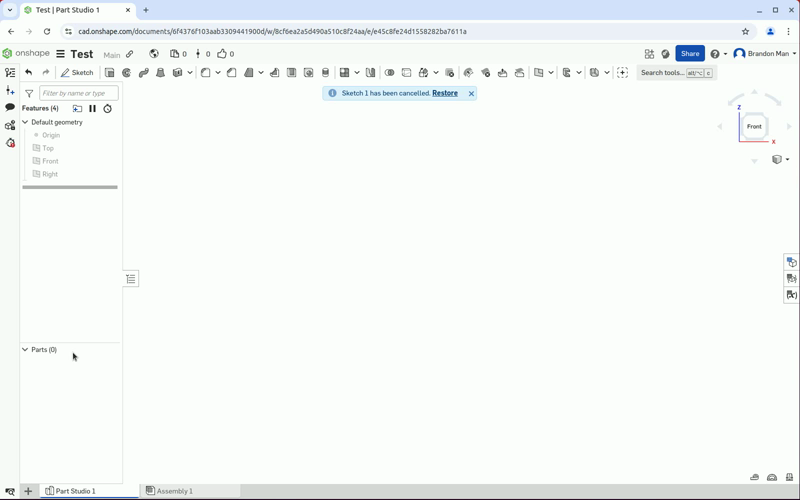
key(shift+y)
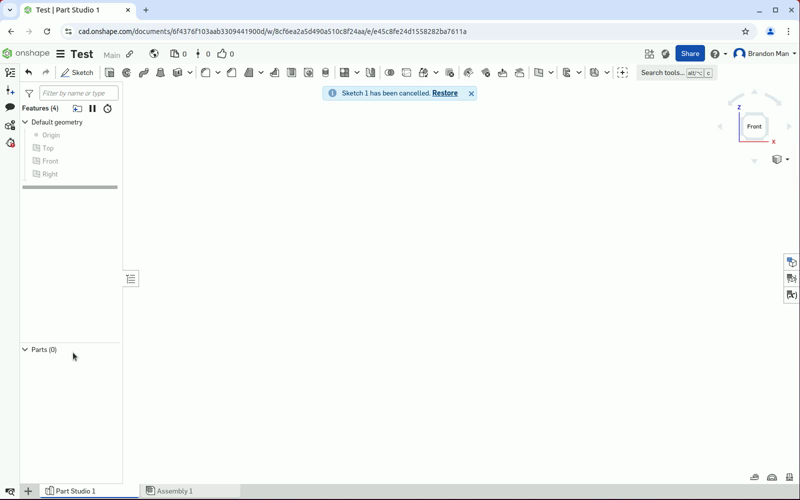
key(shift+s)
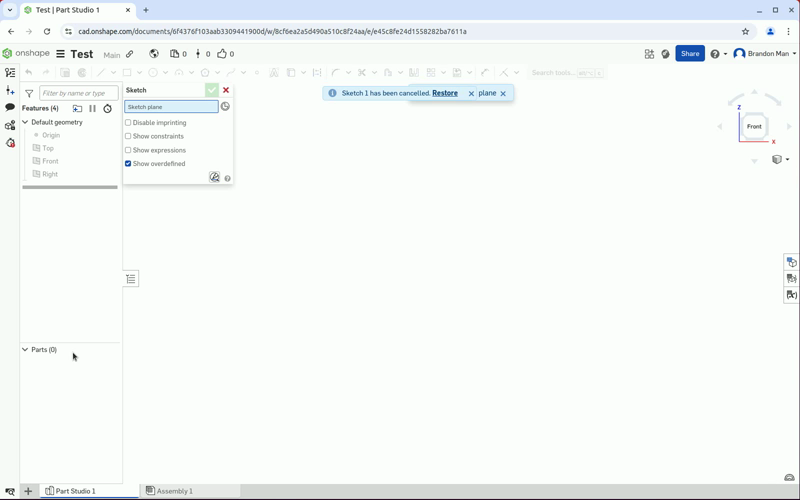
mouse_move(73, 163)
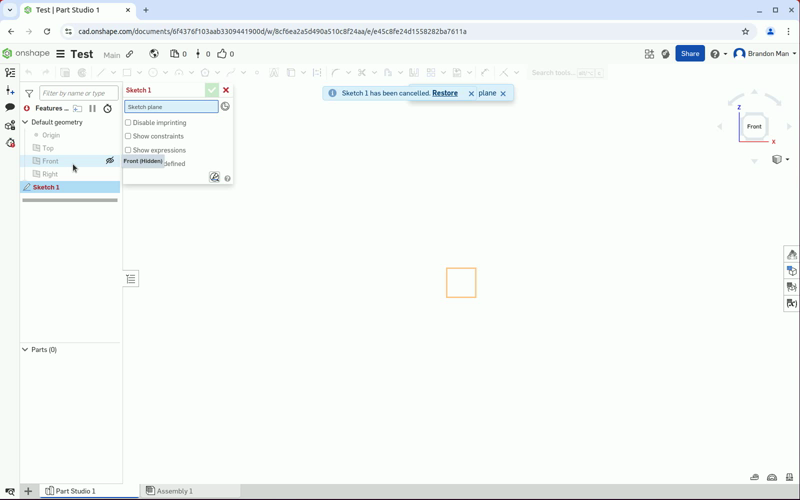
click(73, 163)
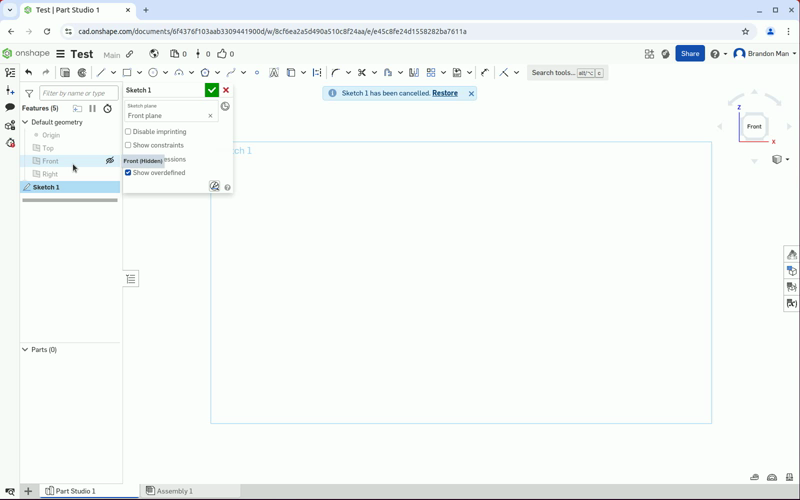
mouse_move(73, 352)
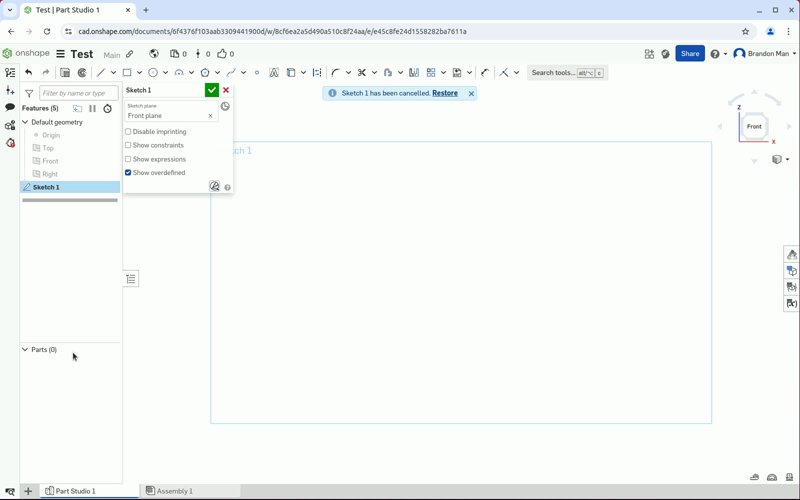
key(y)
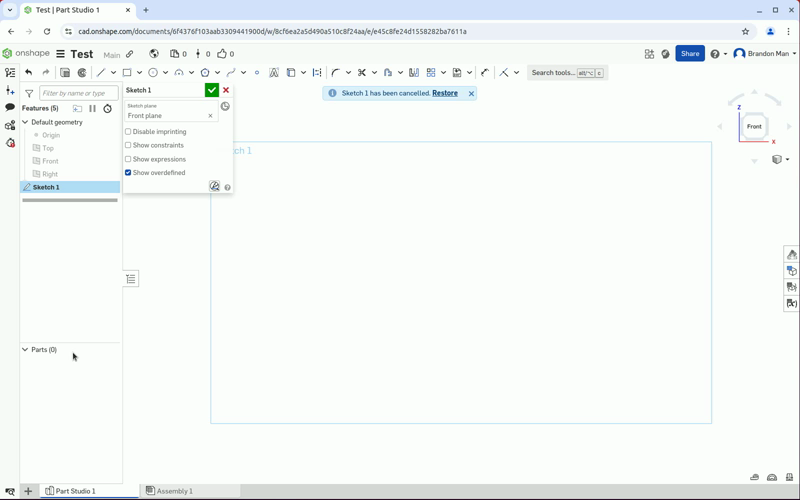
key(c)
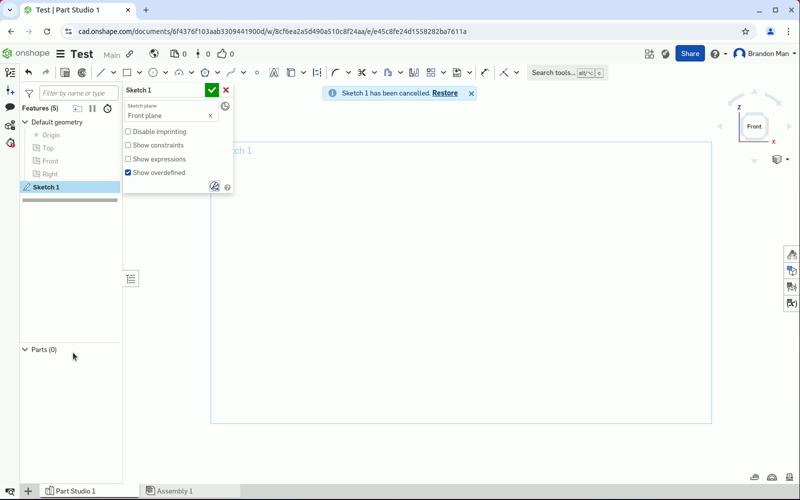
key_down(shift)
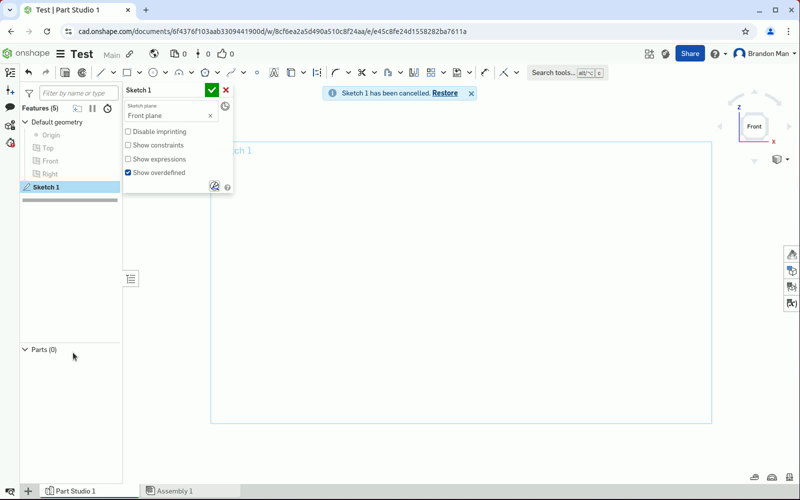
mouse_move(385, 241)
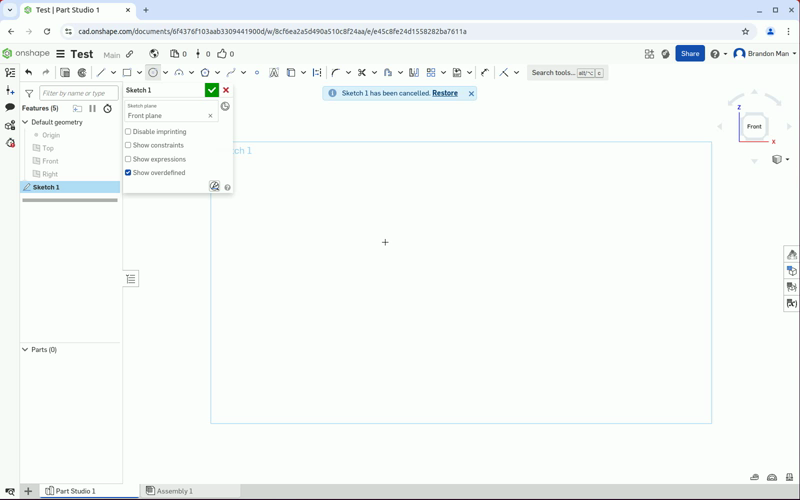
click(385, 241)
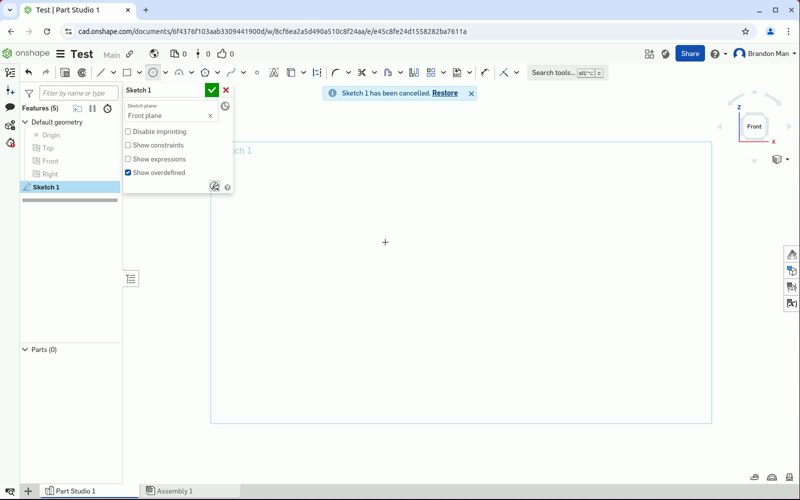
key_up(shift)
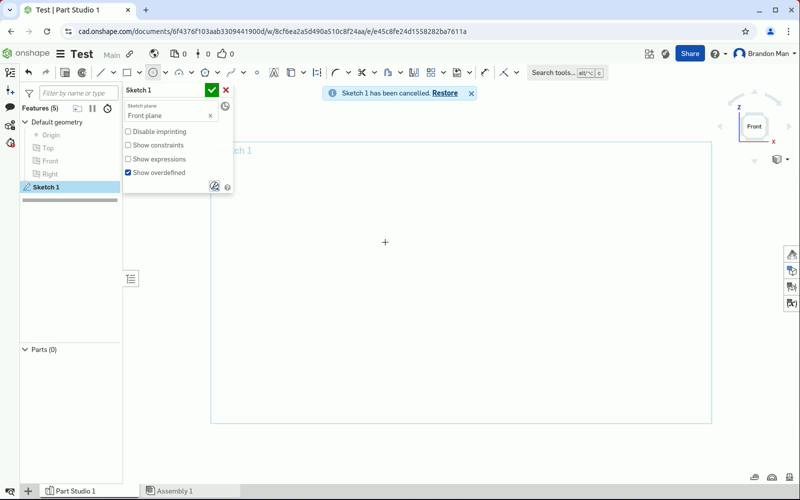
mouse_move(422, 241)
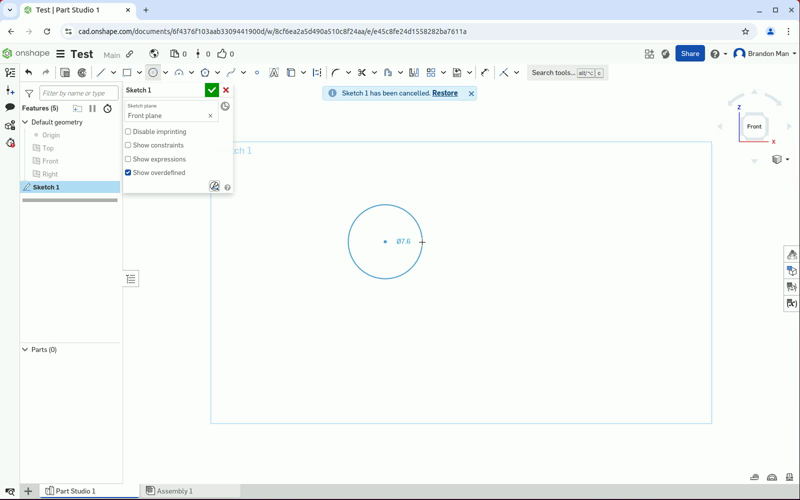
click(422, 241)
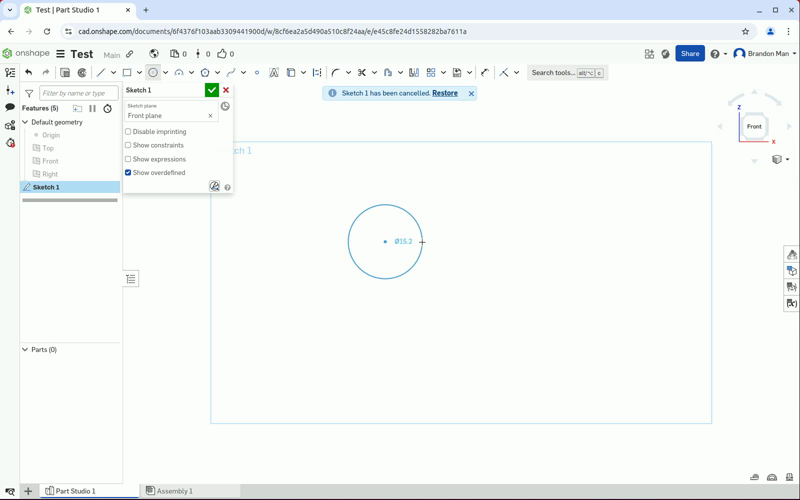
key(esc)
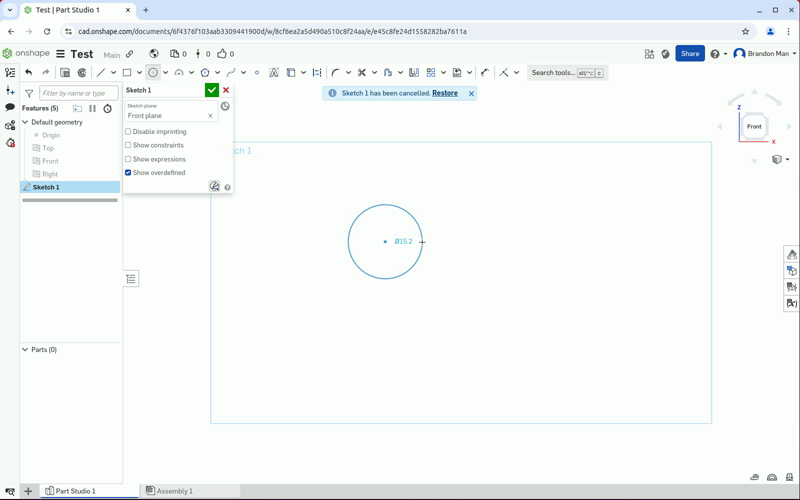
mouse_move(397, 230)
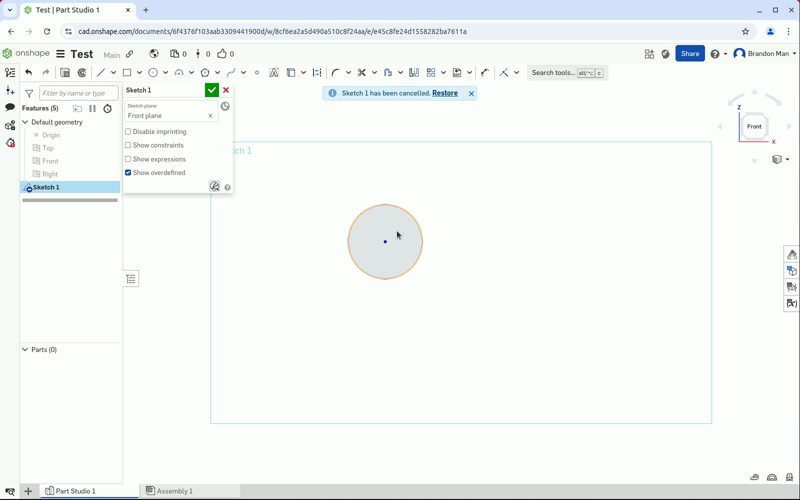
click(397, 230)
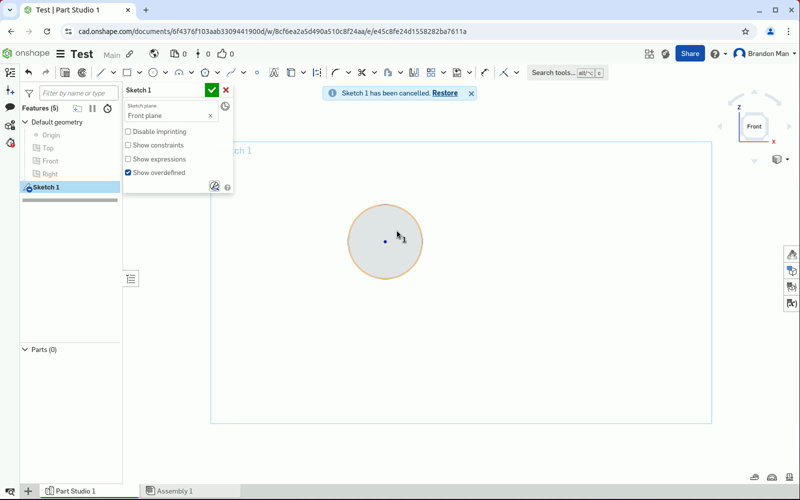
mouse_move(73, 352)
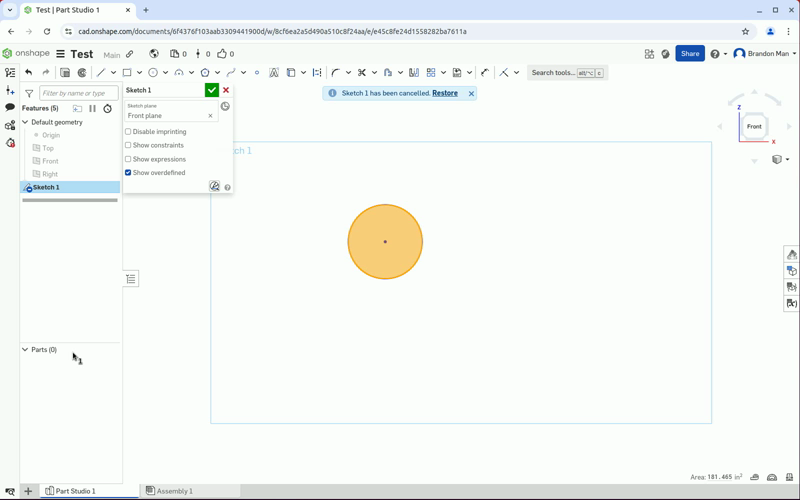
key(shift+y)
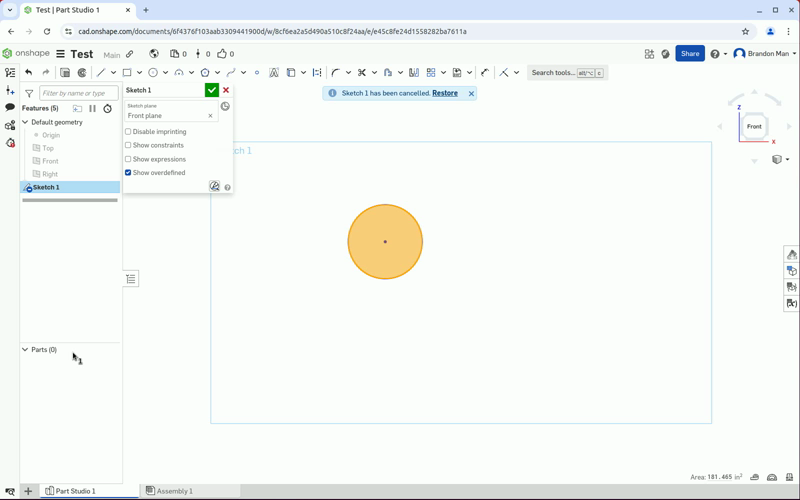
key(shift+e)
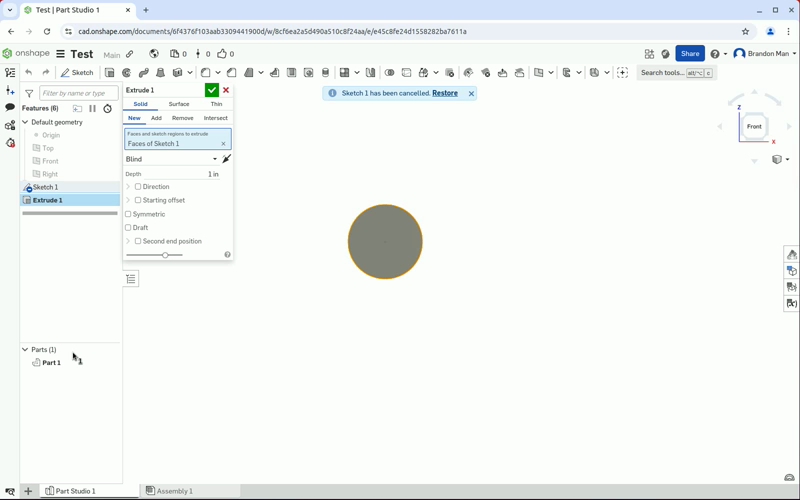
mouse_move(143, 106)
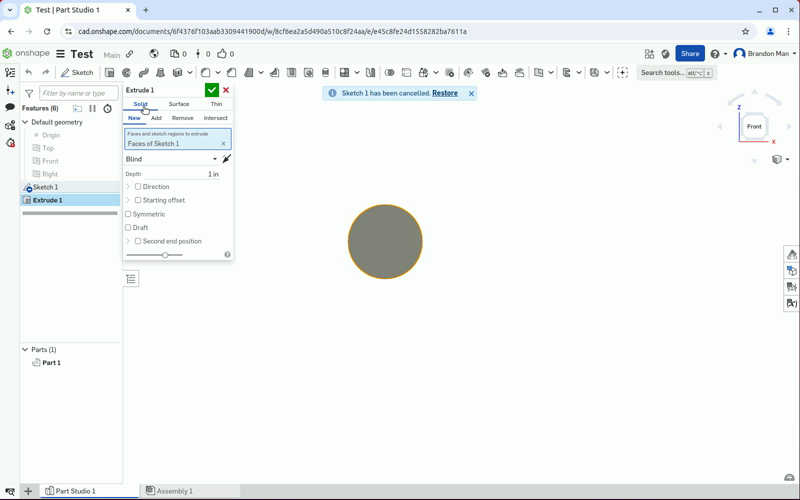
click(143, 106)
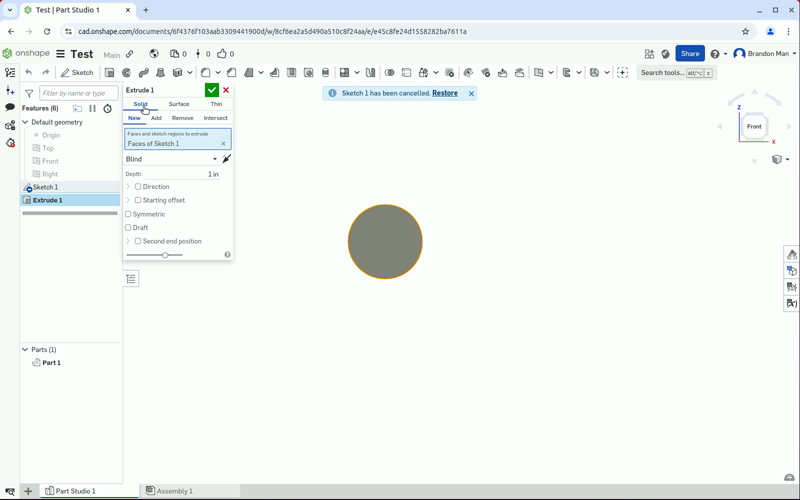
mouse_move(137, 120)
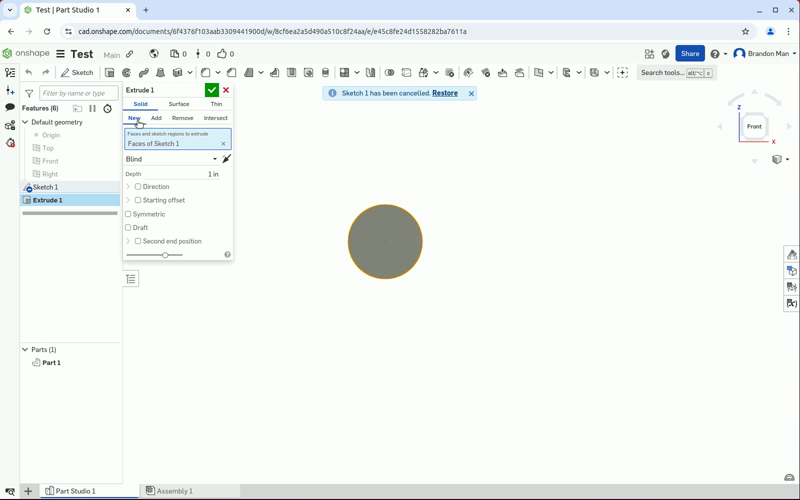
click(137, 120)
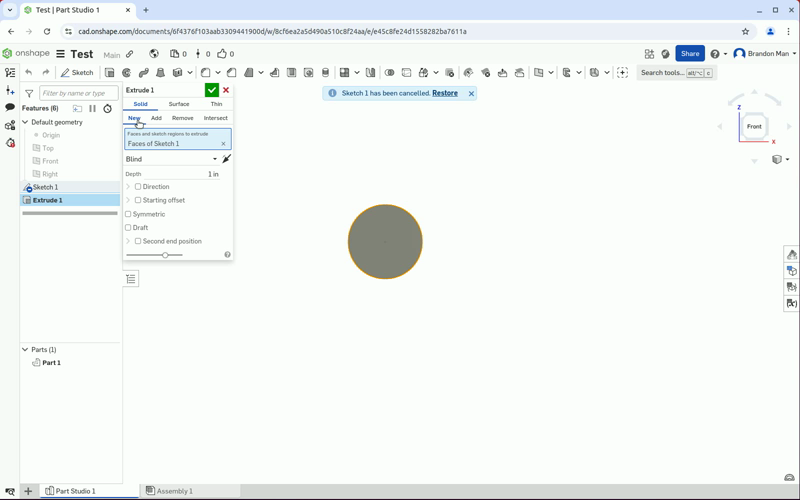
key(tab, 4)
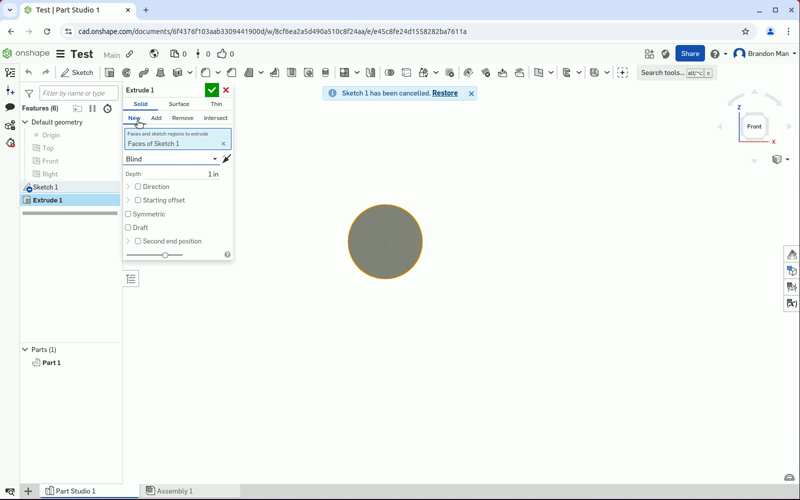
text(12.036)
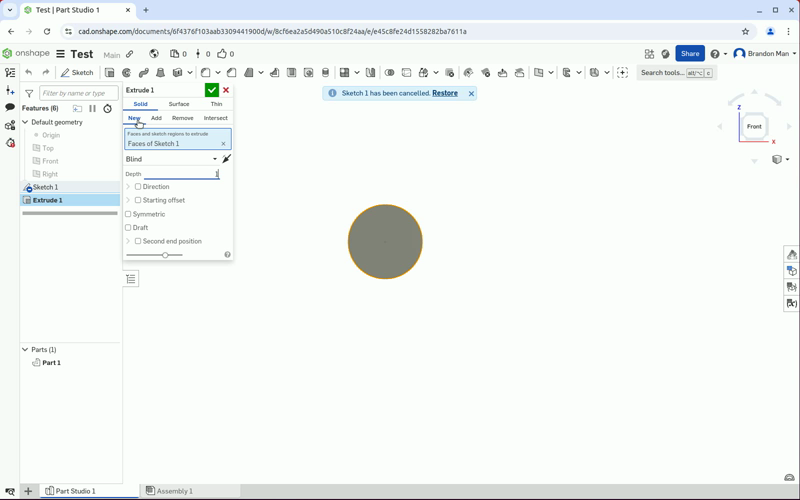
key(enter)
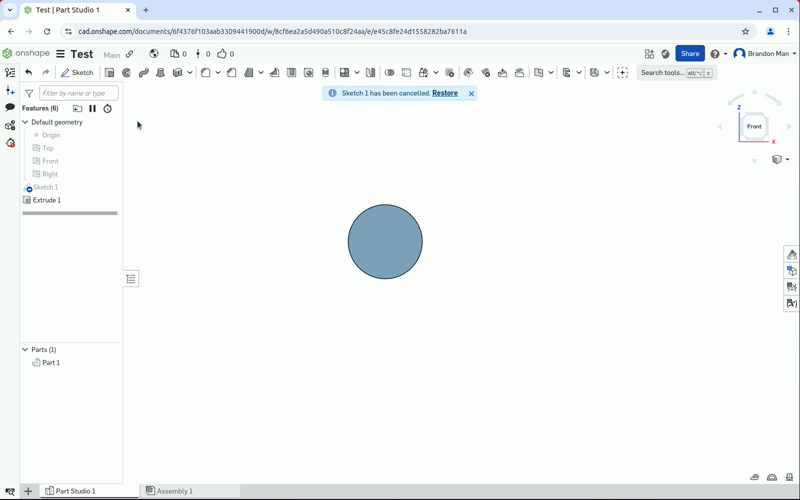
key(shift+h)
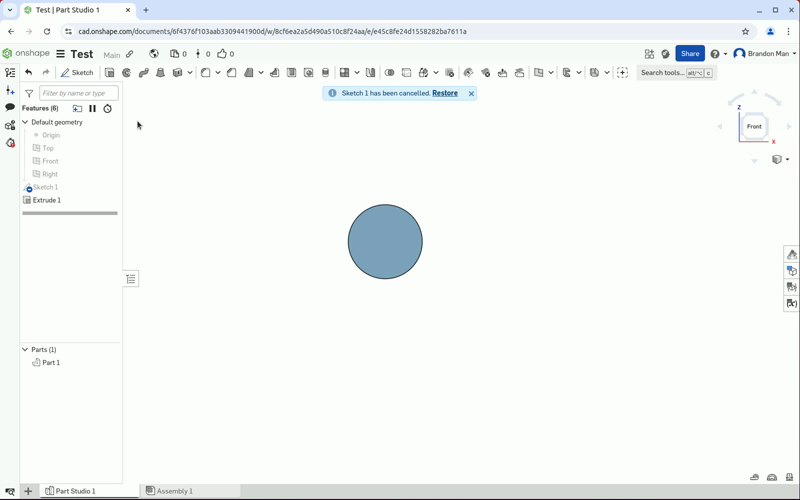
key(shift+h)
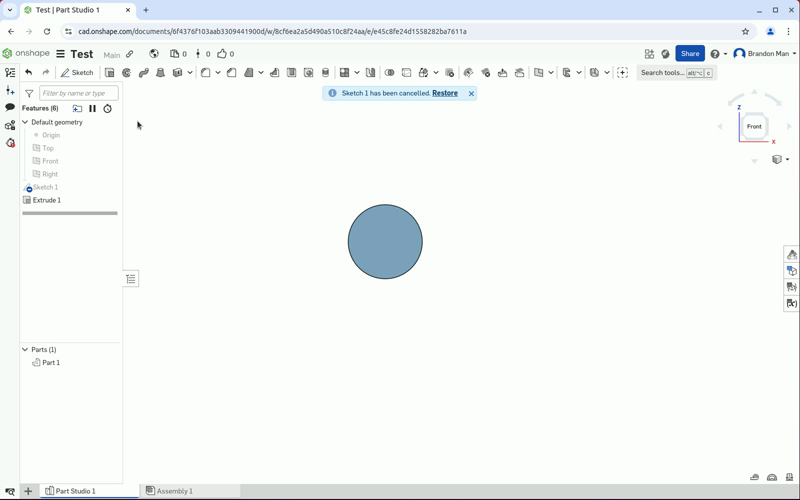
mouse_move(73, 189)
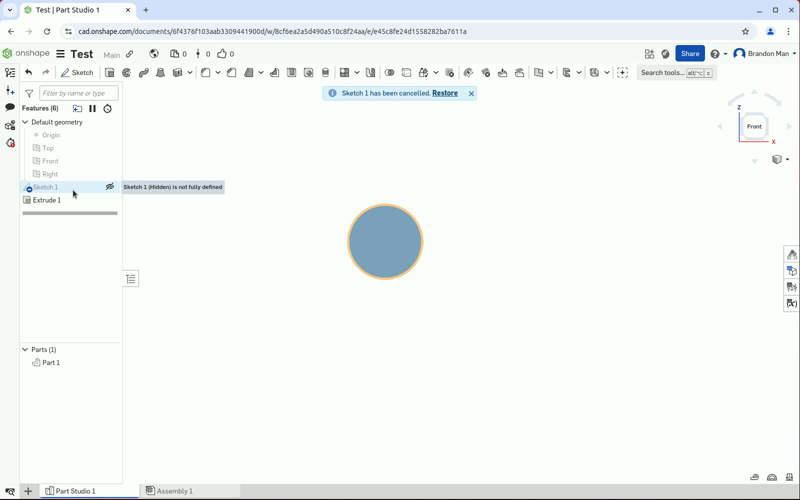
click(73, 189)
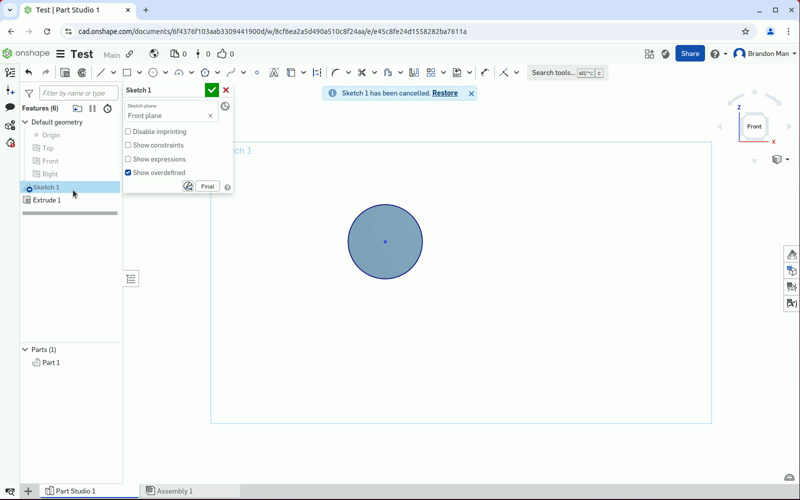
mouse_move(229, 92)
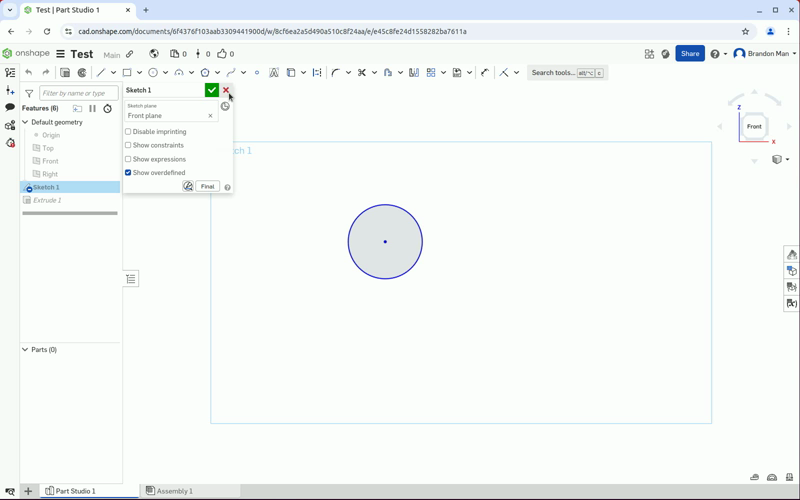
click(229, 92)
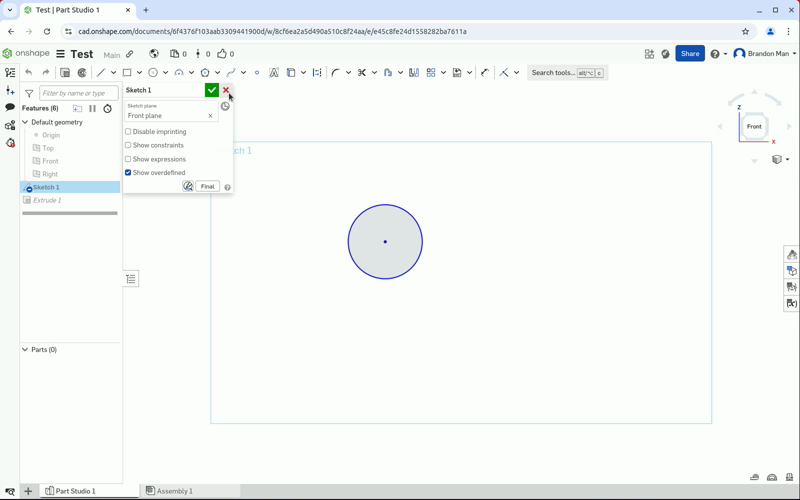
key(shift+s)
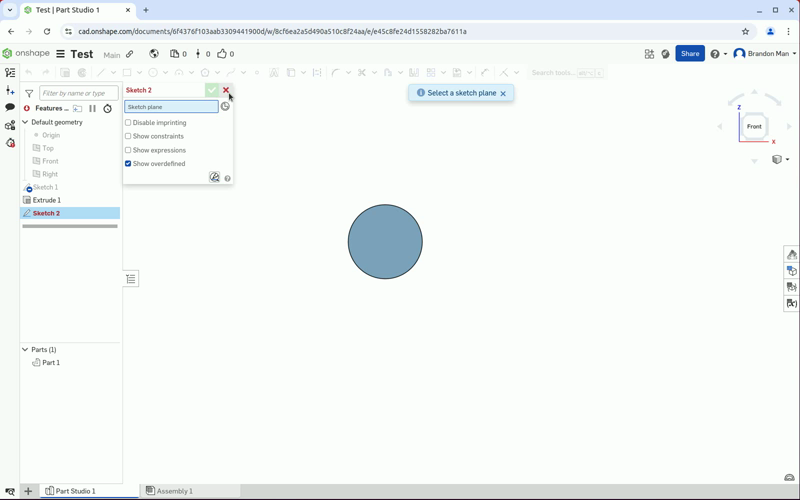
mouse_move(73, 163)
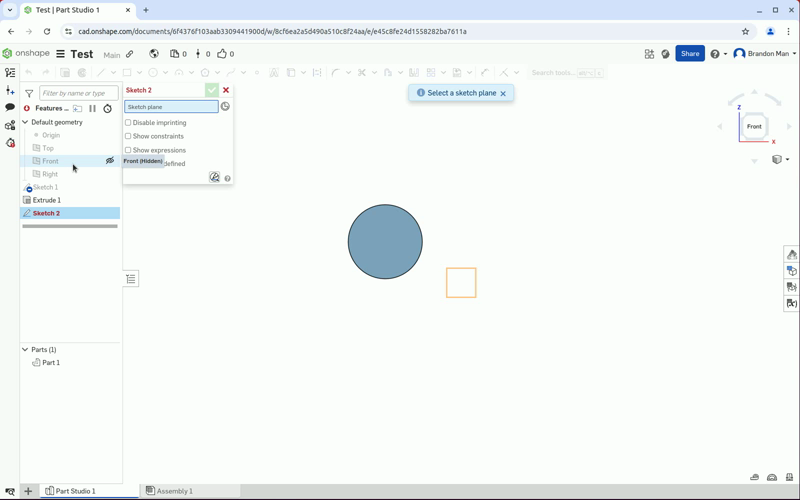
click(73, 163)
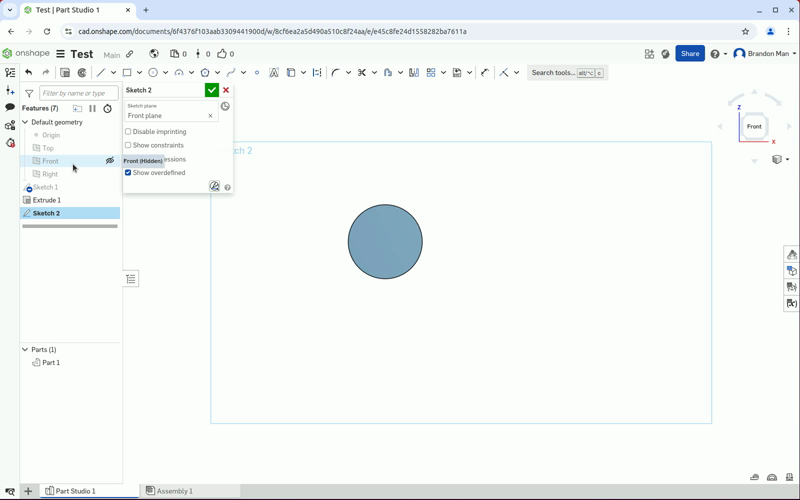
mouse_move(73, 352)
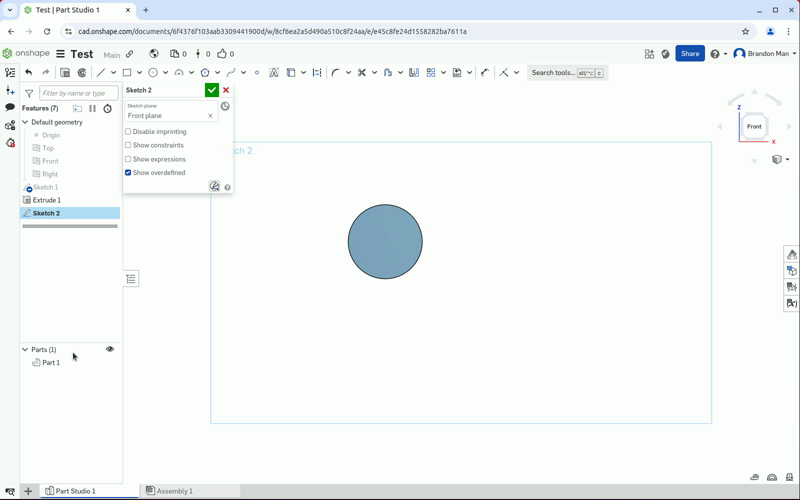
key(y)
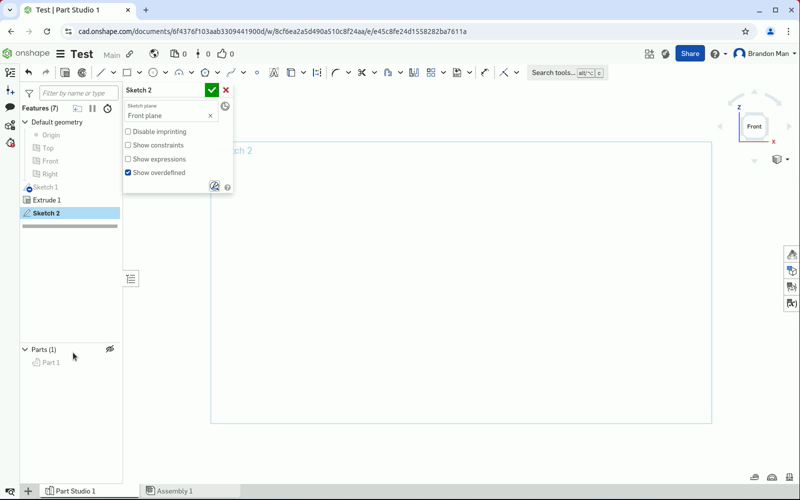
key(l)
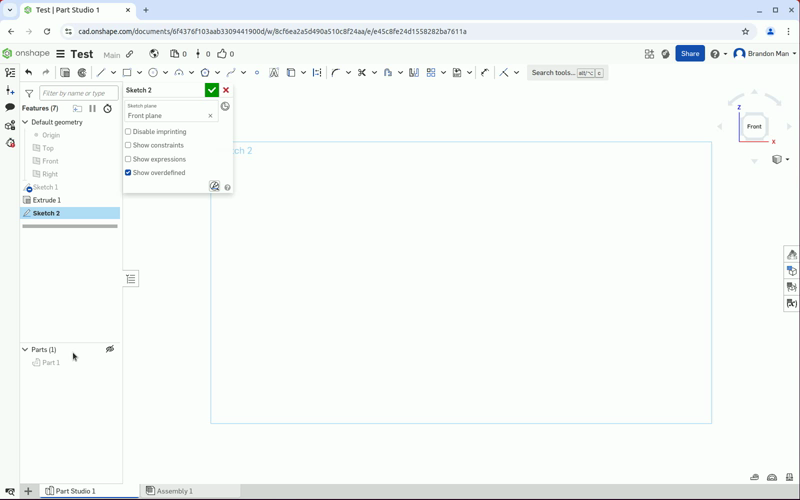
key_down(shift)
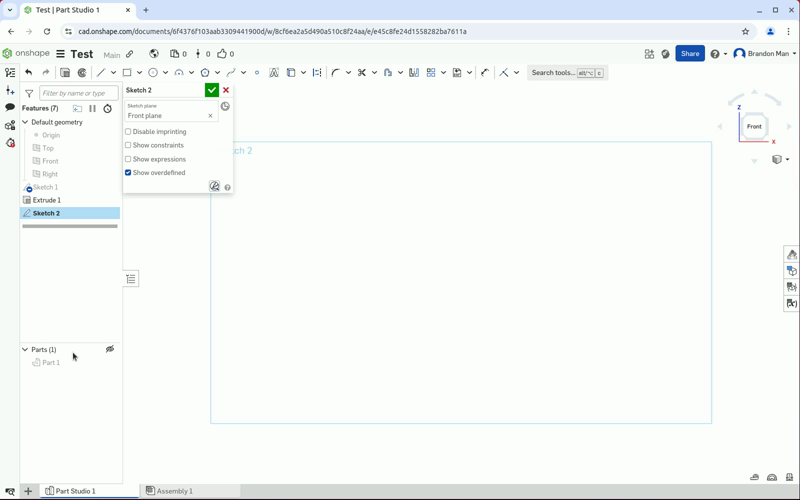
mouse_move(350, 204)
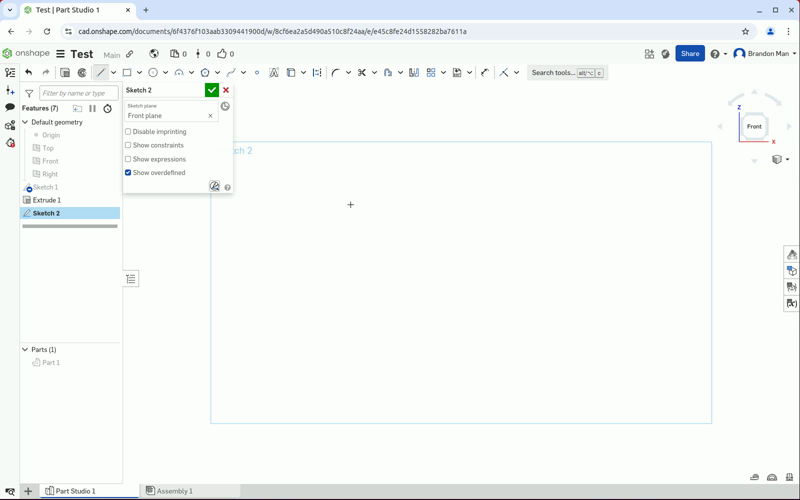
click(350, 204)
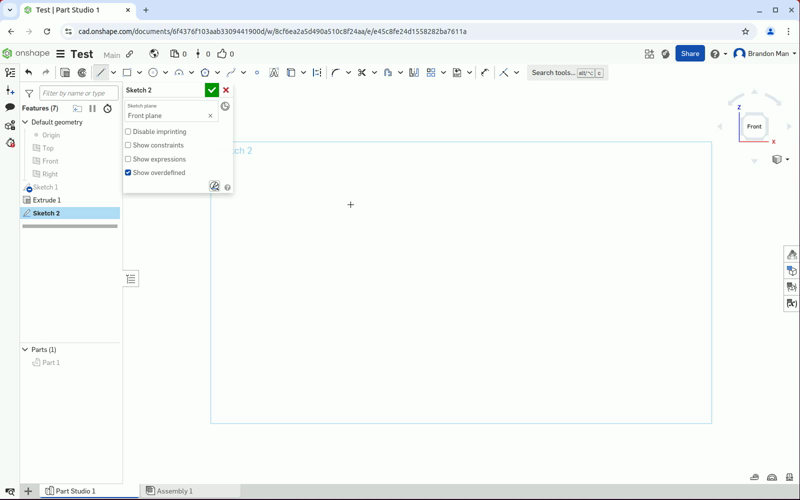
key_up(shift)
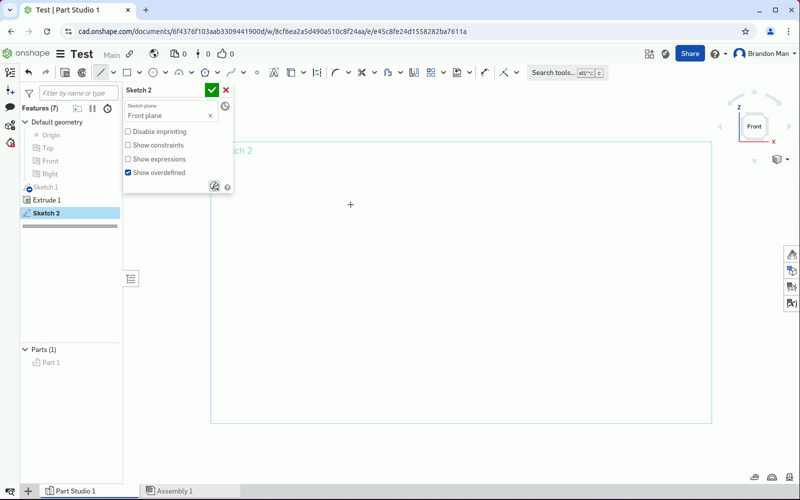
key_down(shift)
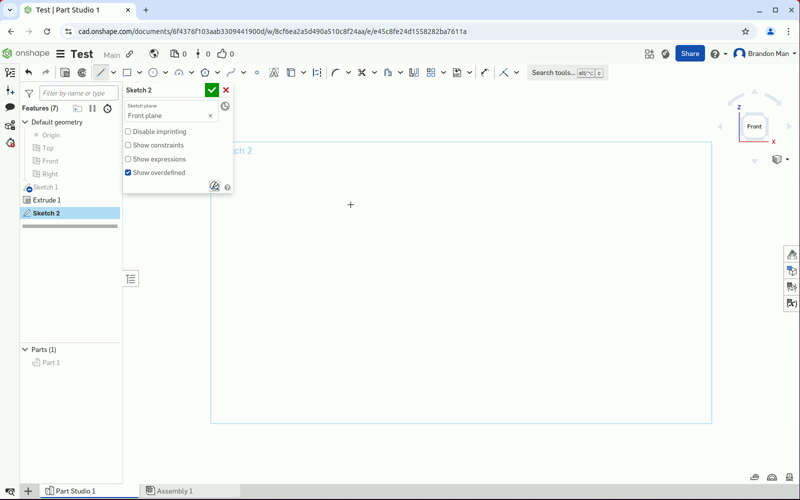
mouse_move(417, 204)
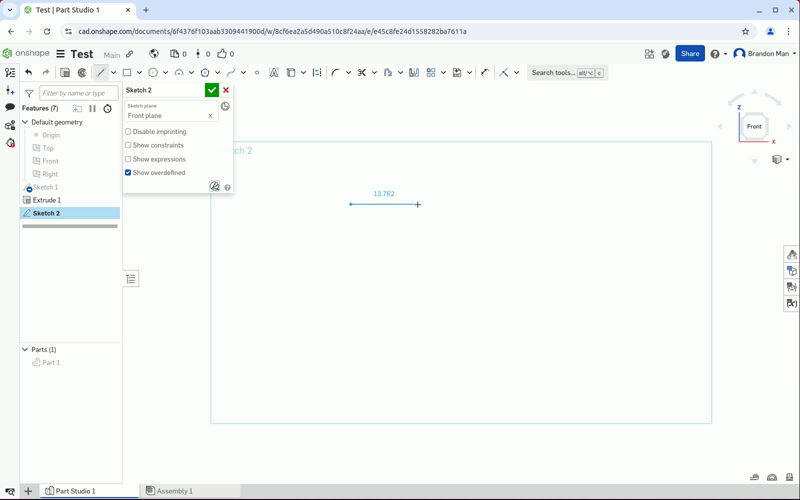
click(417, 204)
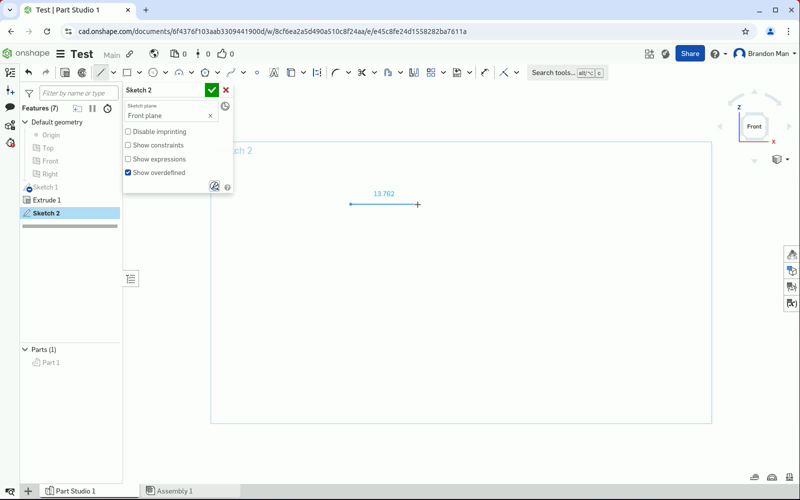
key_up(shift)
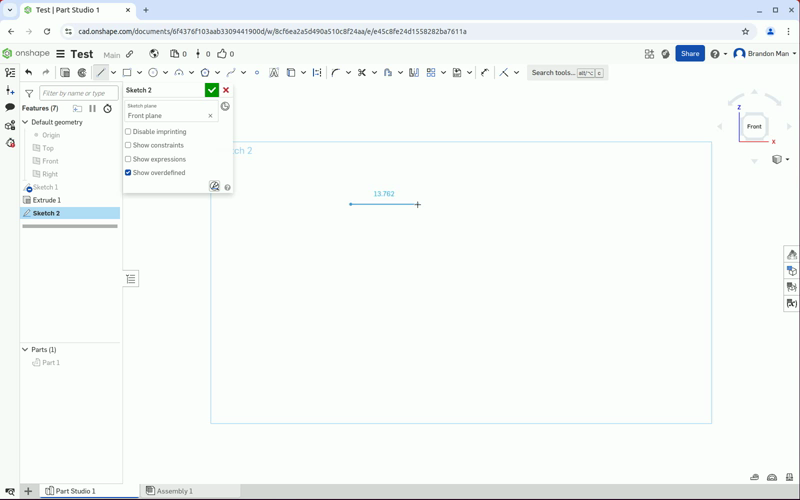
key_down(shift)
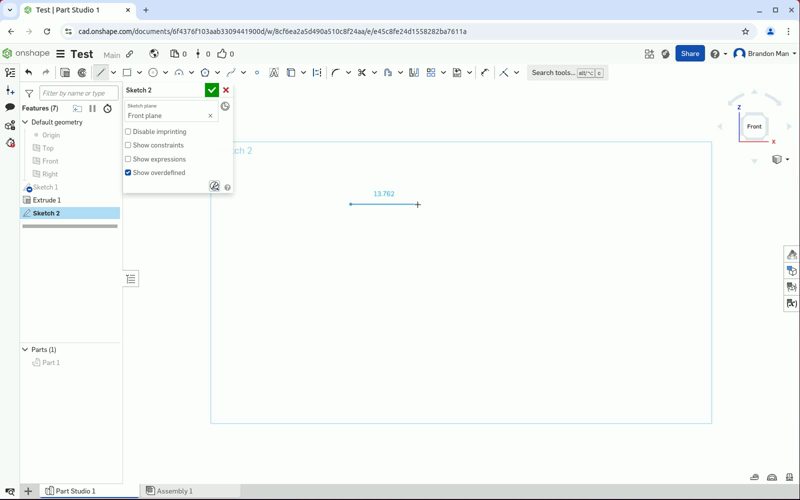
mouse_move(447, 204)
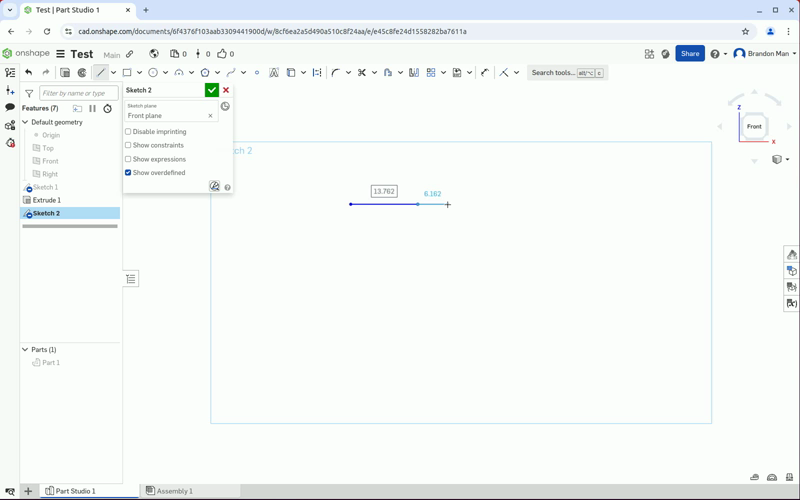
mouse_move(417, 186)
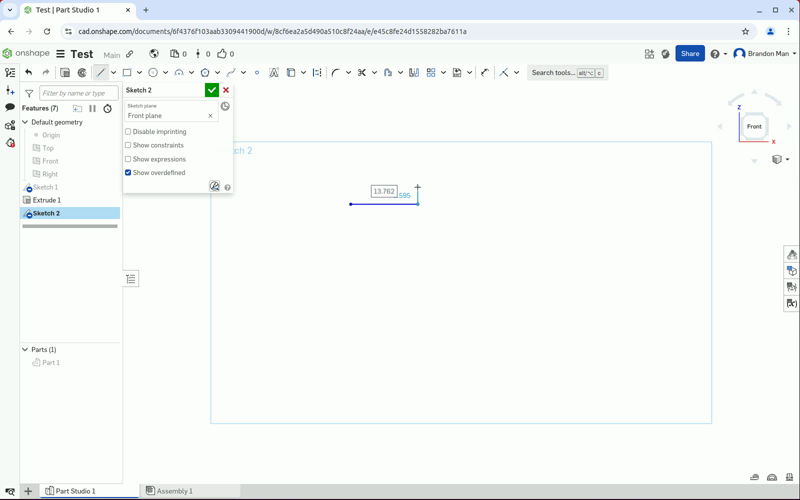
click(417, 186)
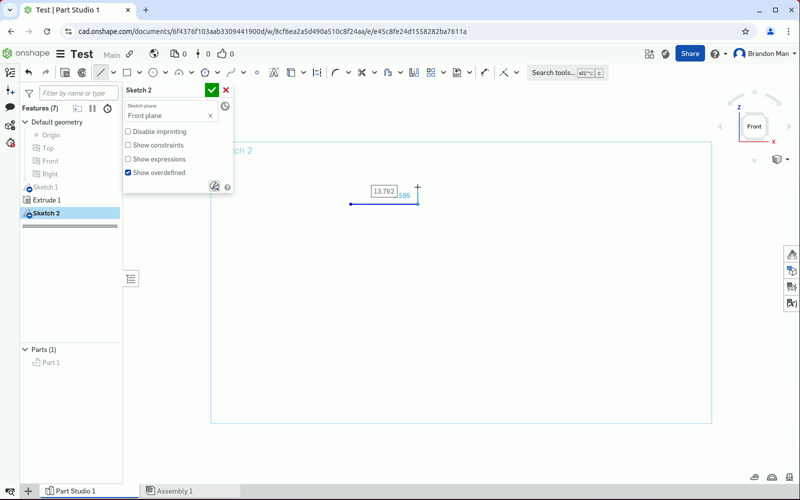
key_up(shift)
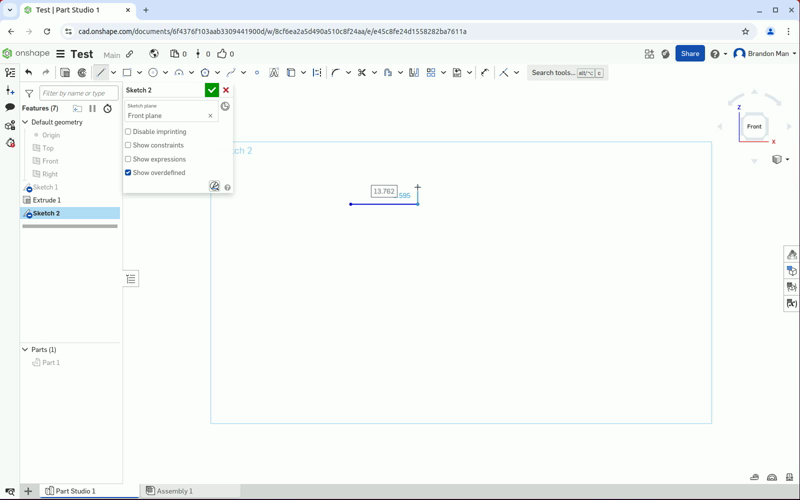
key_down(shift)
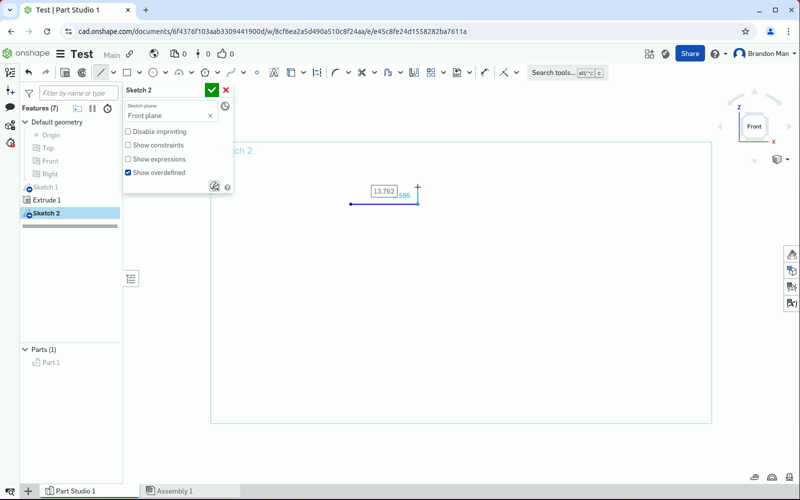
mouse_move(350, 186)
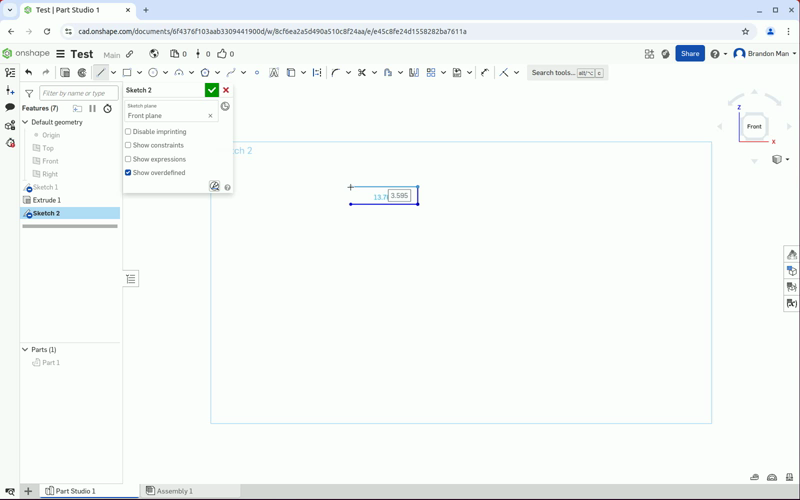
click(350, 186)
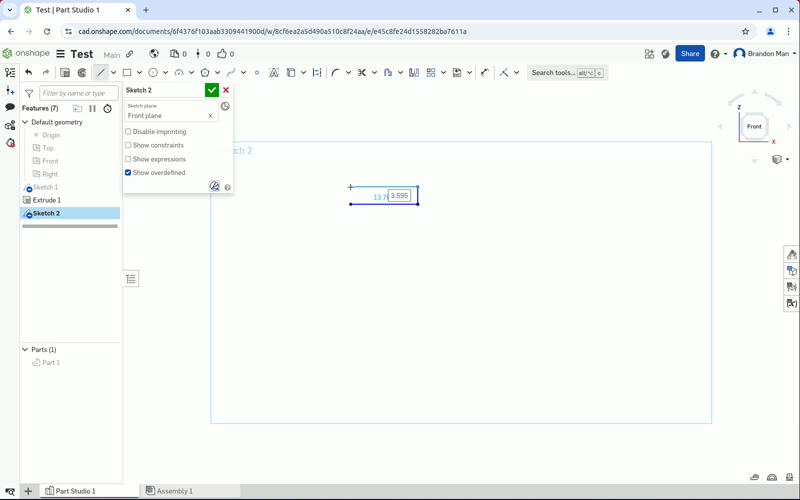
key_up(shift)
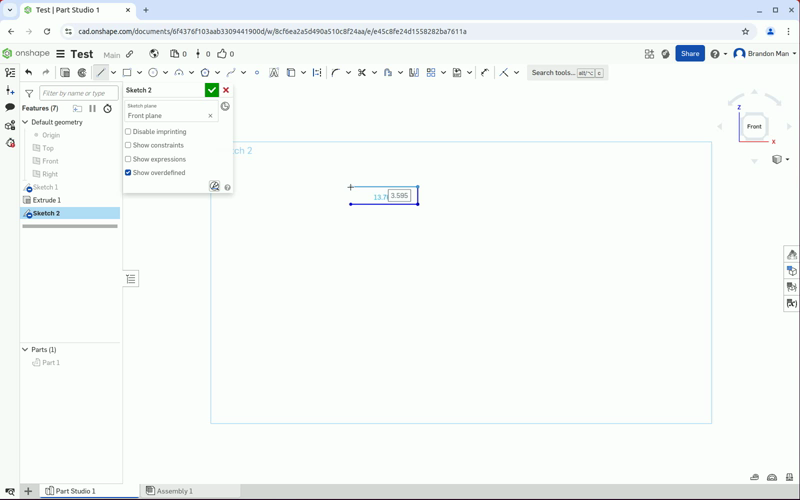
mouse_move(380, 186)
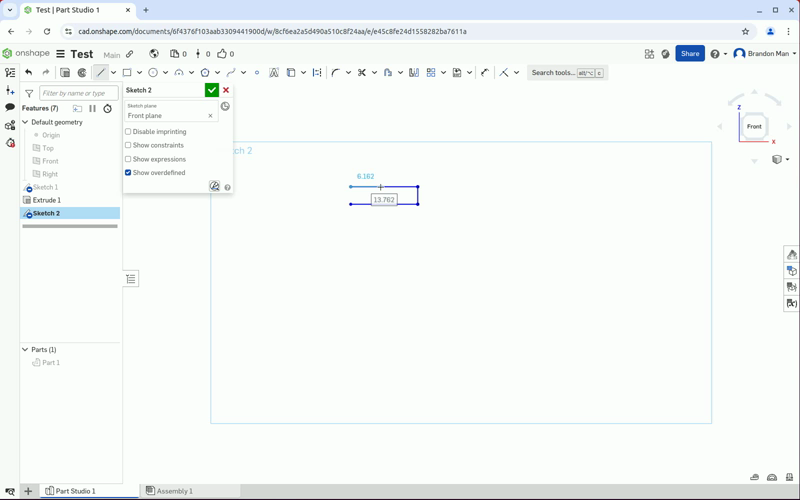
key_down(shift)
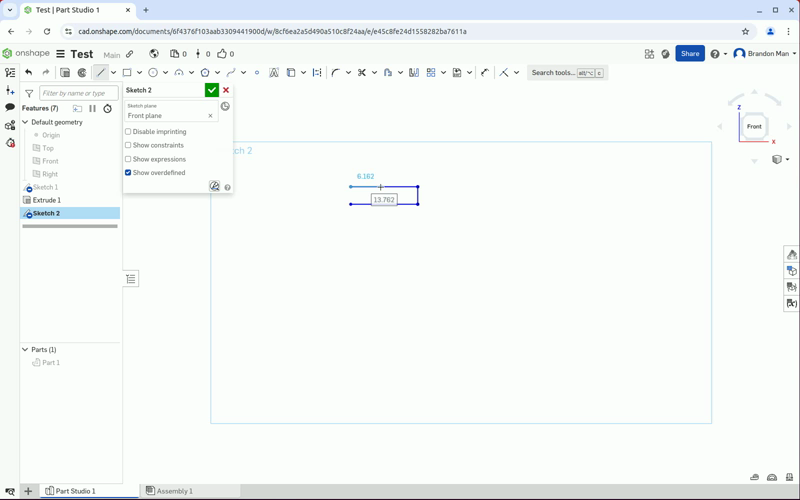
mouse_move(350, 204)
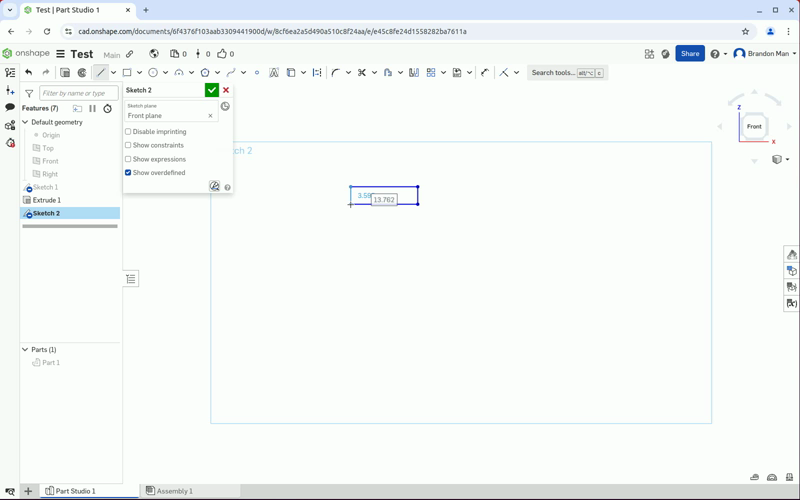
key_up(shift)
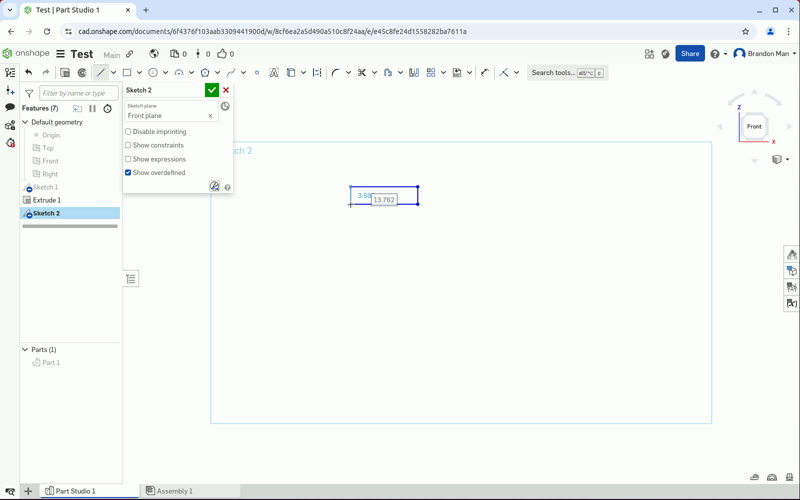
click(350, 204)
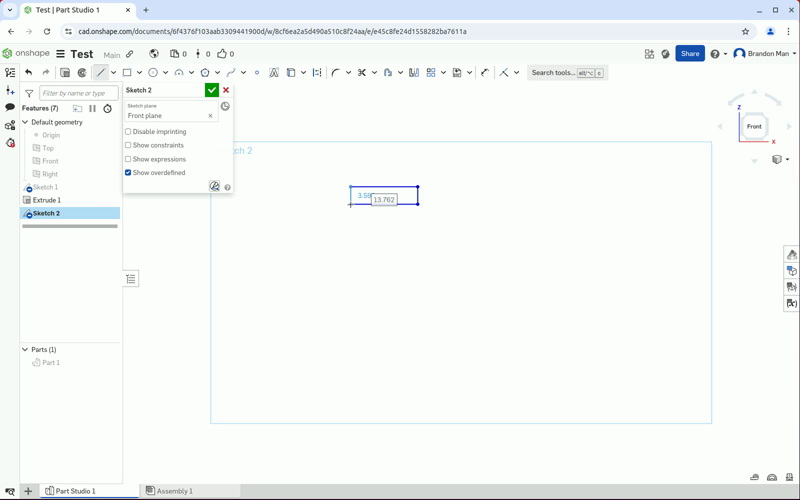
key(esc)
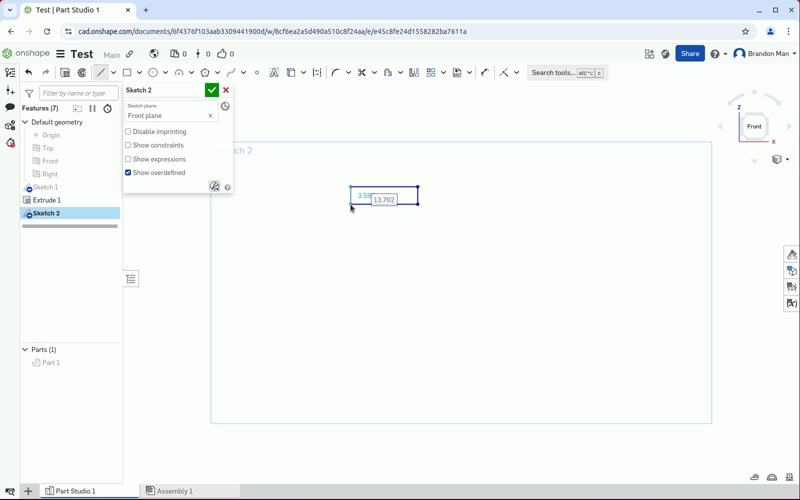
mouse_move(380, 203)
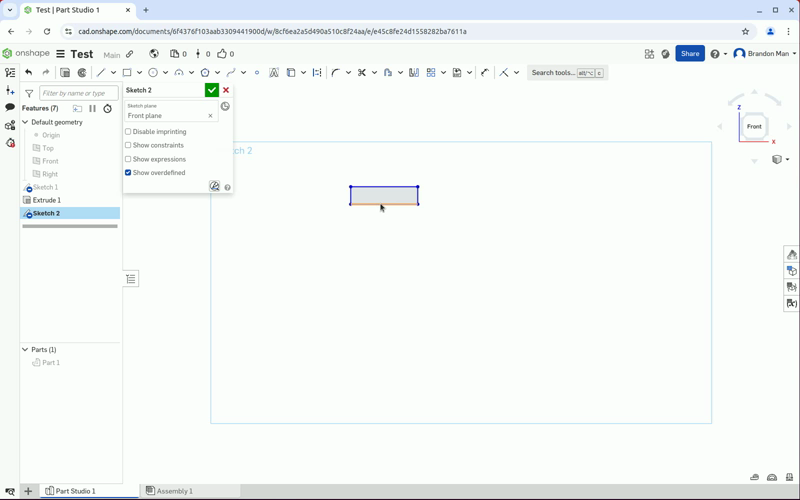
scroll(6)
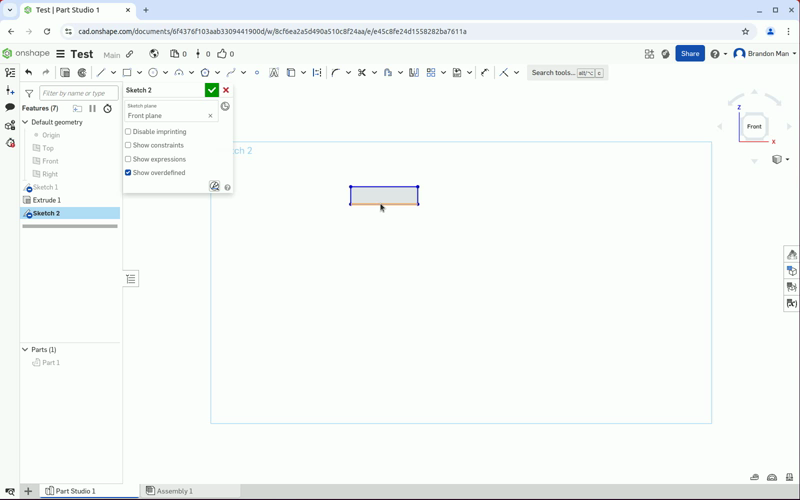
scroll(6)
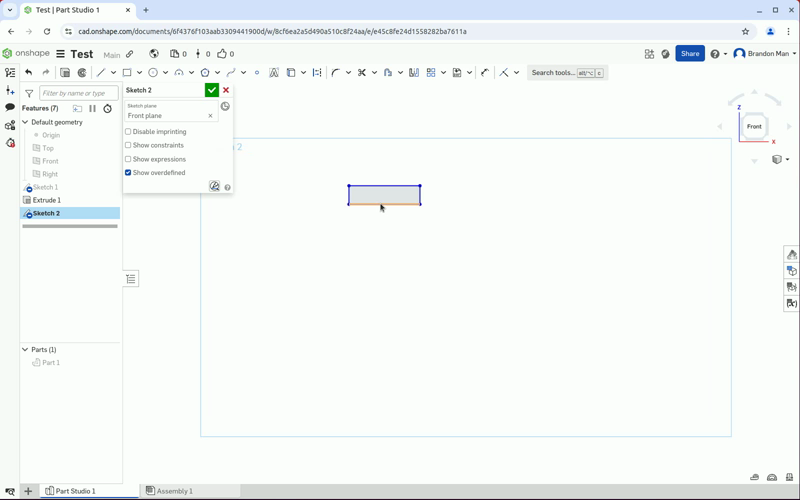
scroll(6)
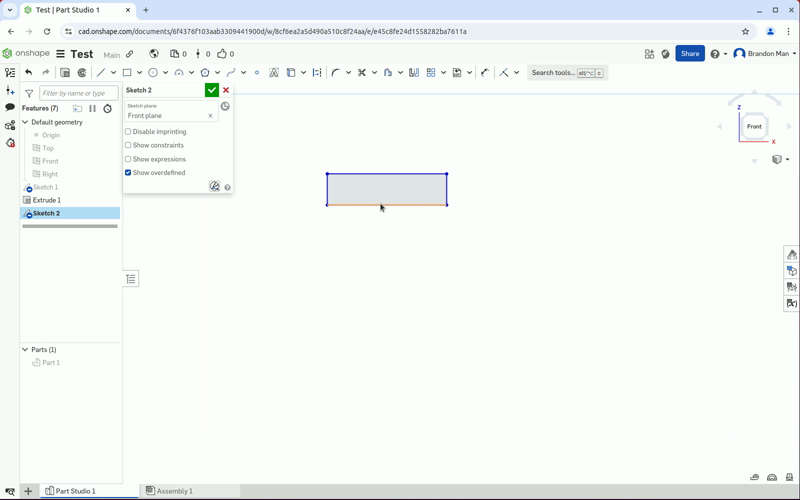
scroll(6)
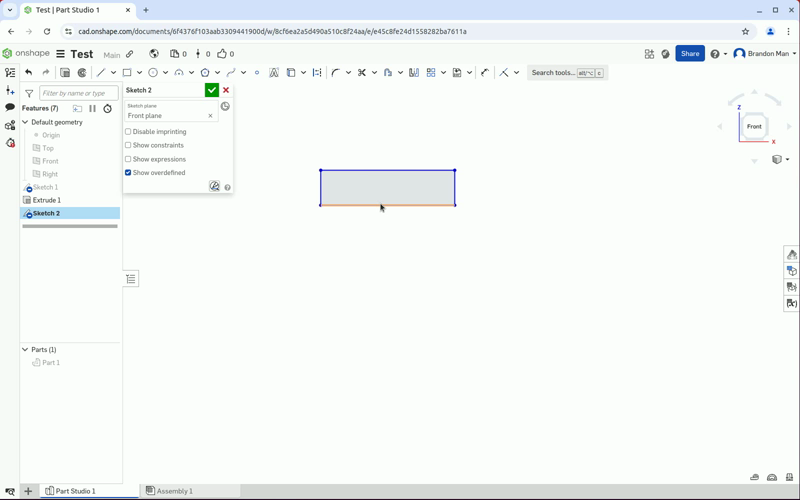
scroll(6)
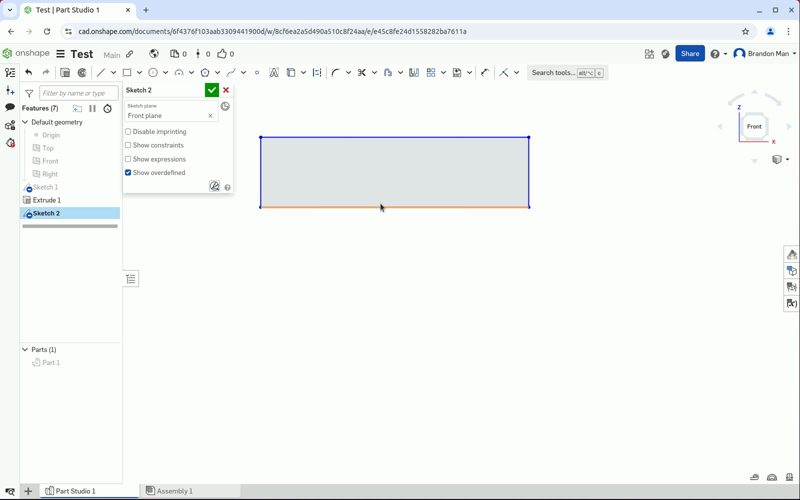
scroll(6)
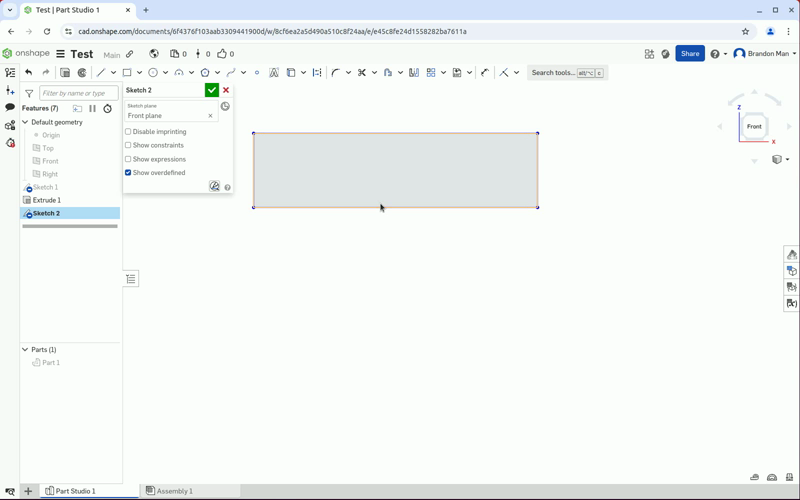
scroll(6)
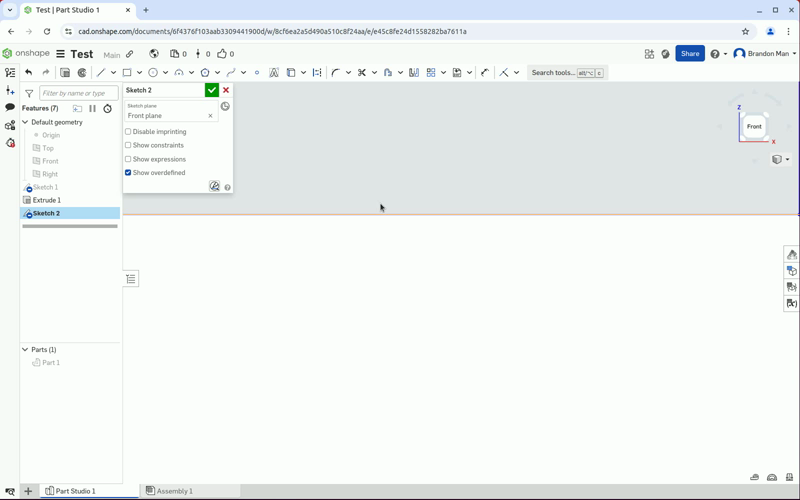
click(380, 203)
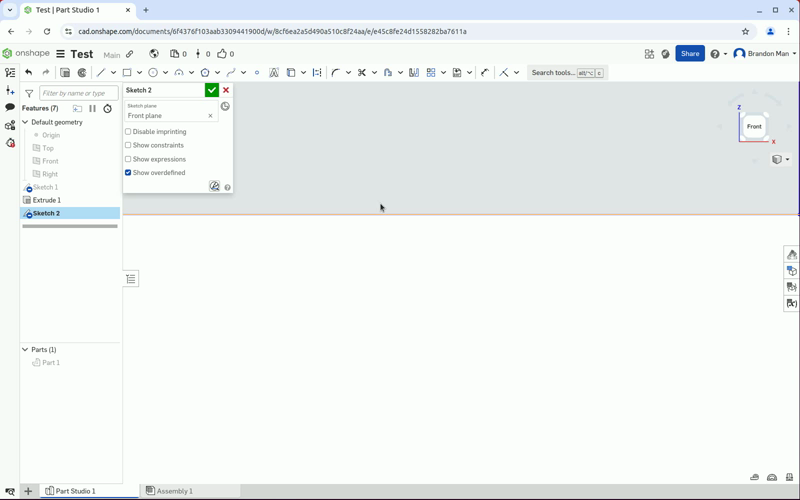
scroll(-6)
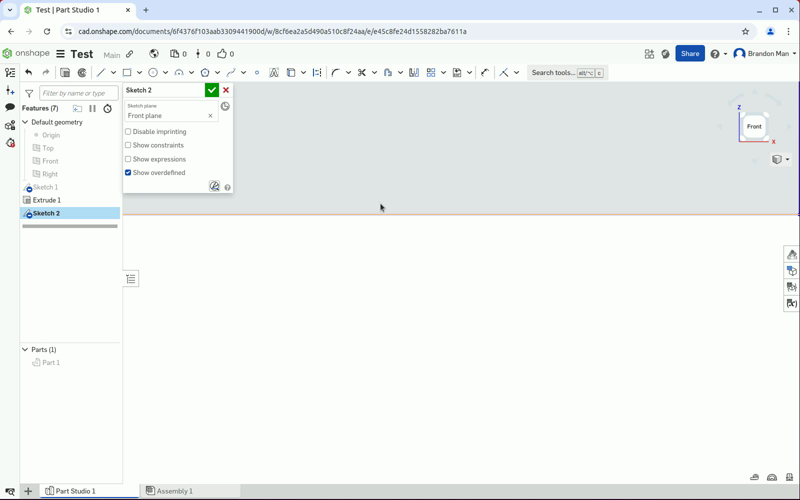
scroll(-6)
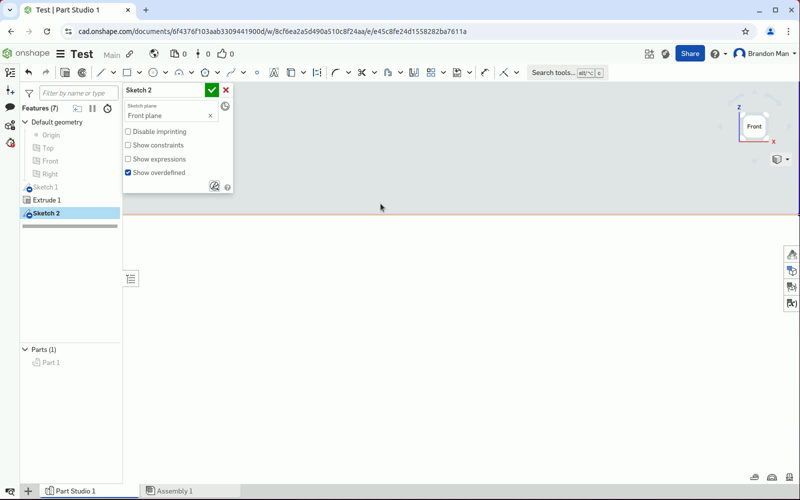
scroll(-6)
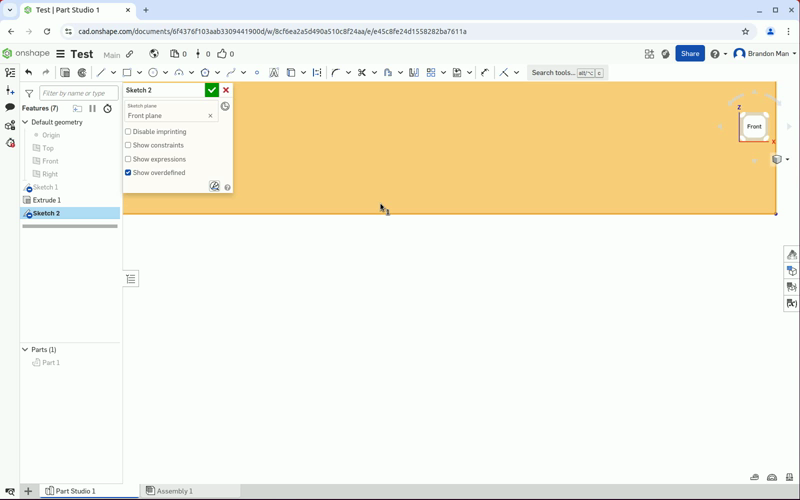
scroll(-6)
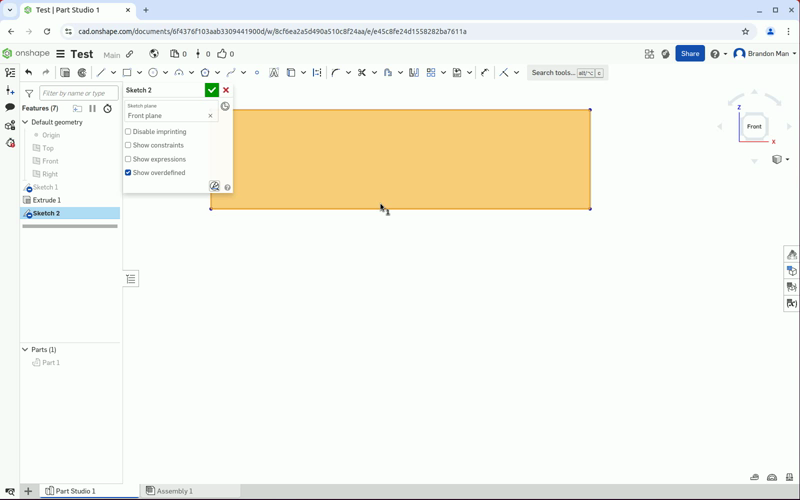
scroll(-6)
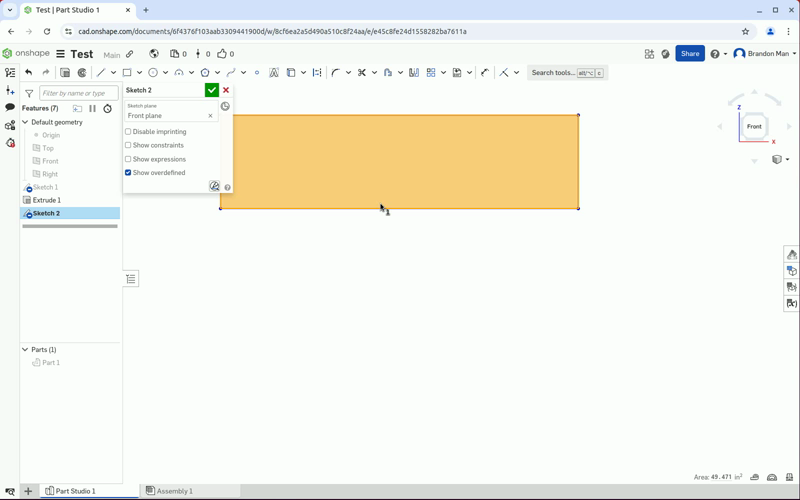
scroll(-6)
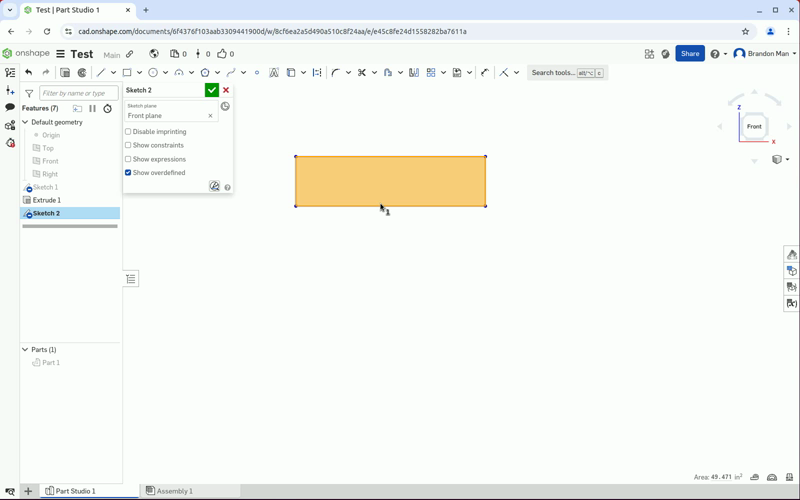
scroll(-6)
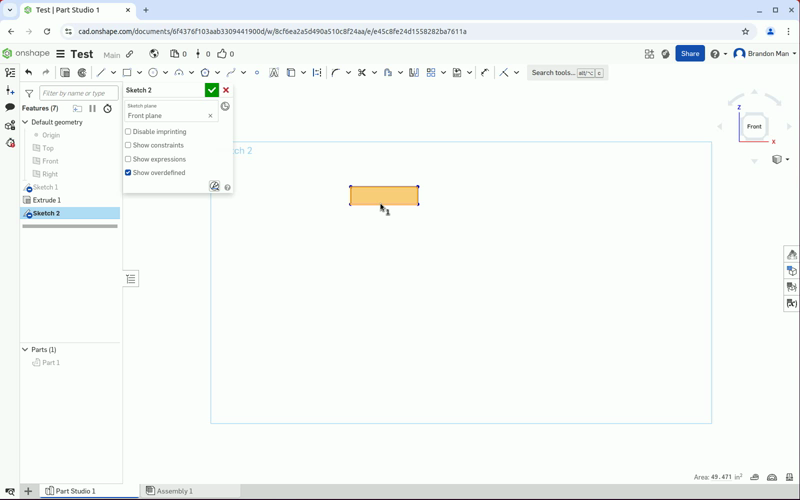
mouse_move(73, 352)
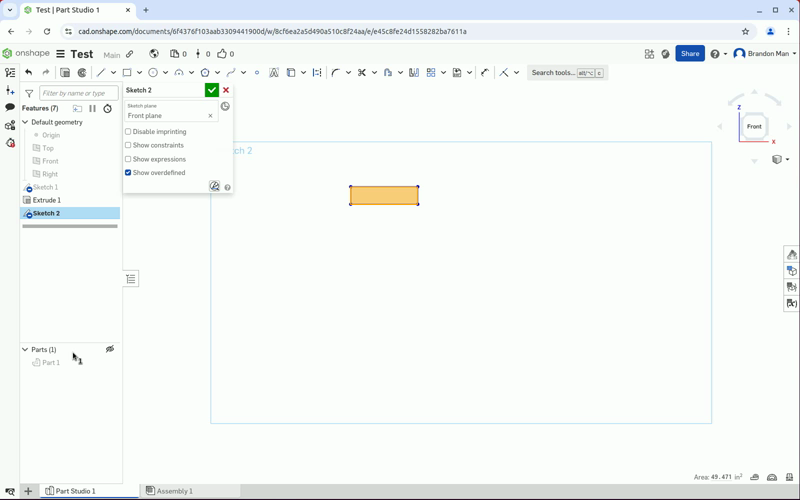
key(shift+y)
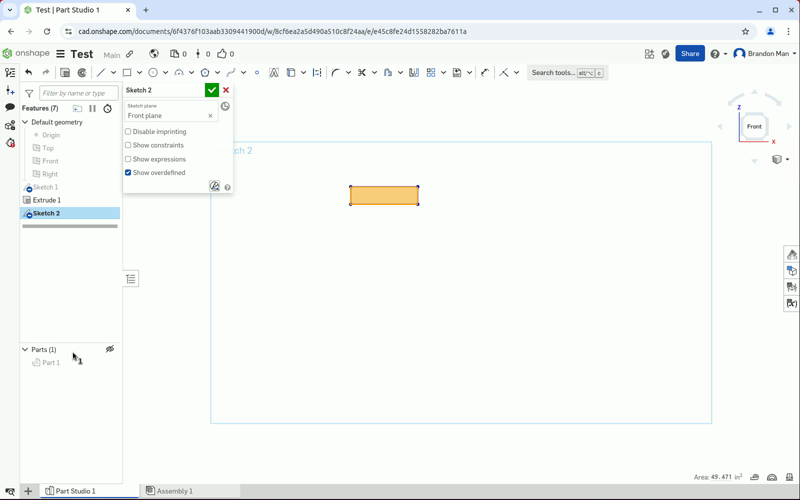
key(shift+e)
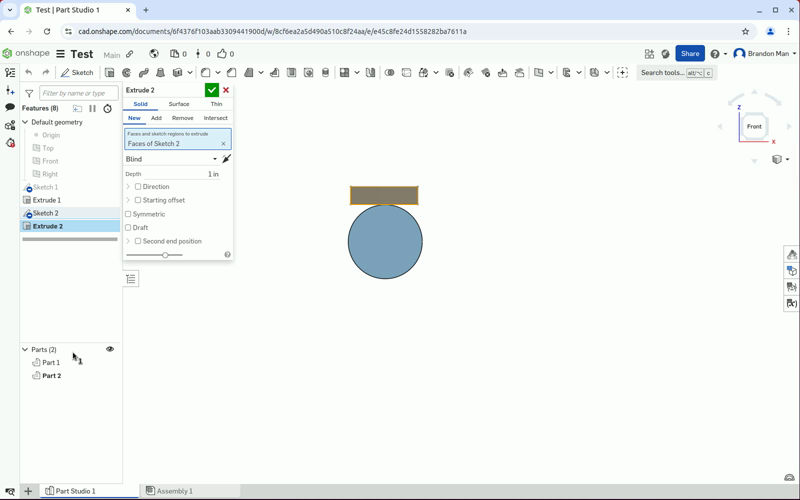
mouse_move(143, 106)
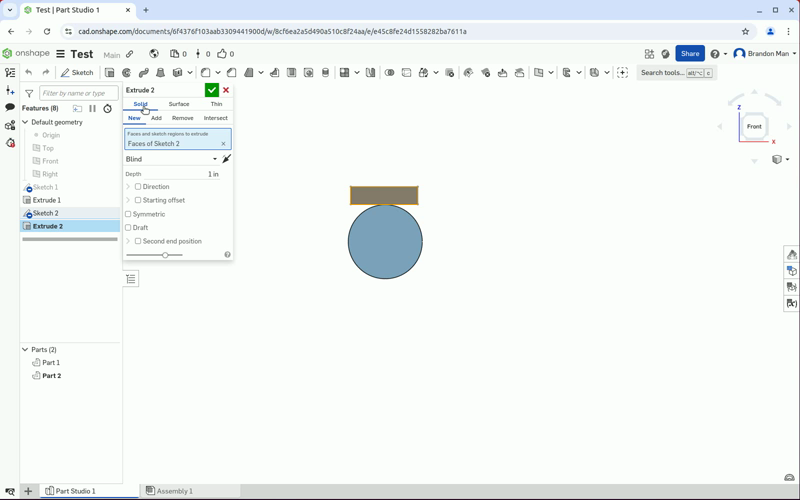
click(143, 106)
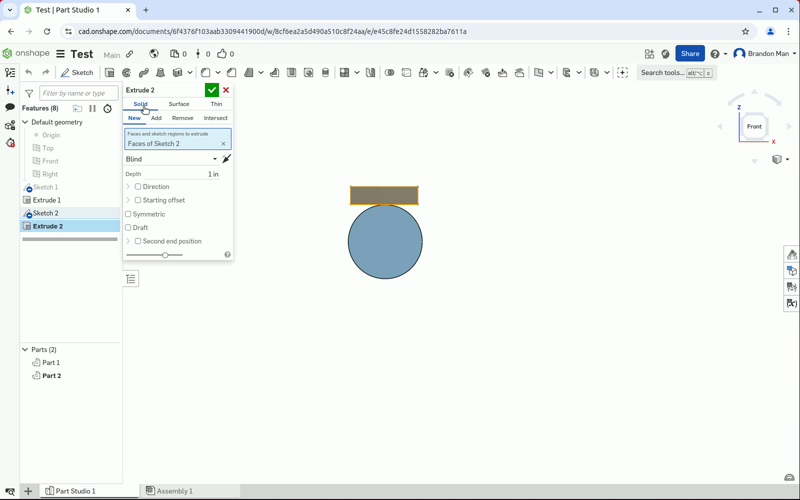
mouse_move(137, 120)
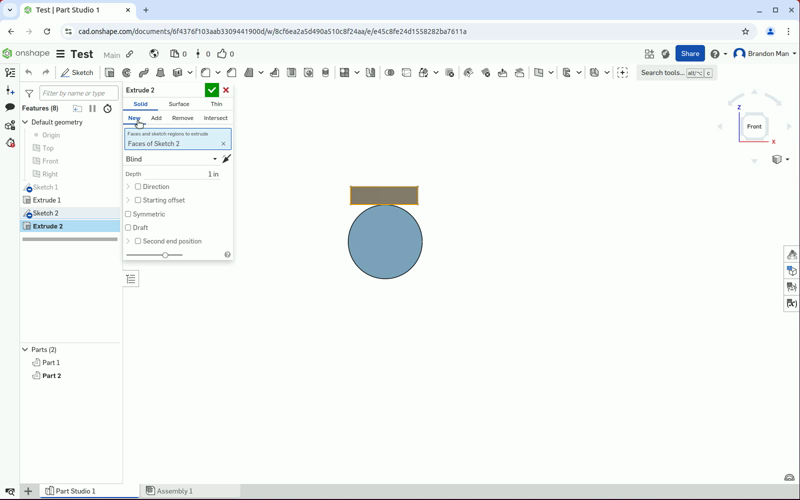
click(137, 120)
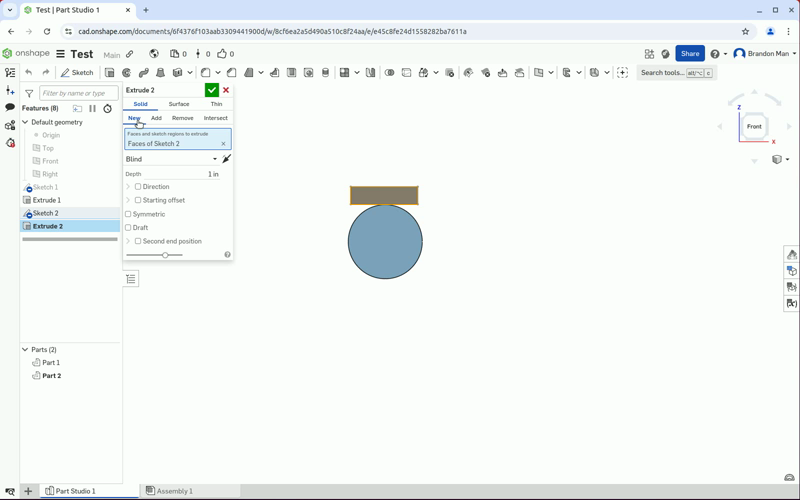
key(tab, 4)
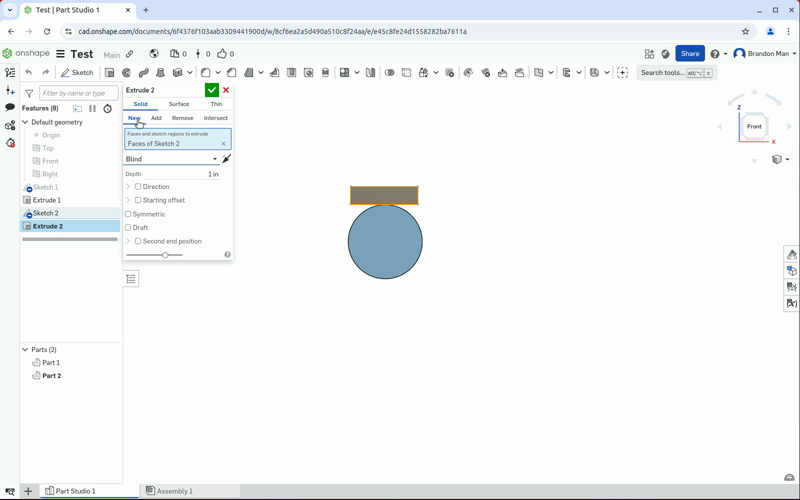
text(12.036)
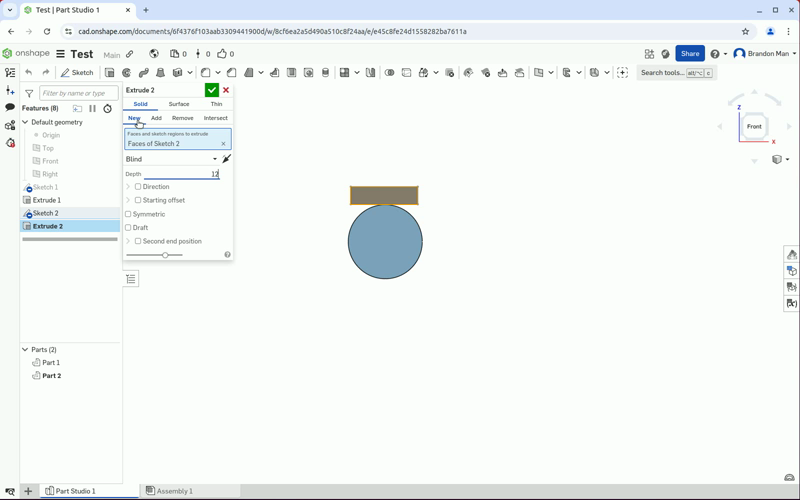
key(enter)
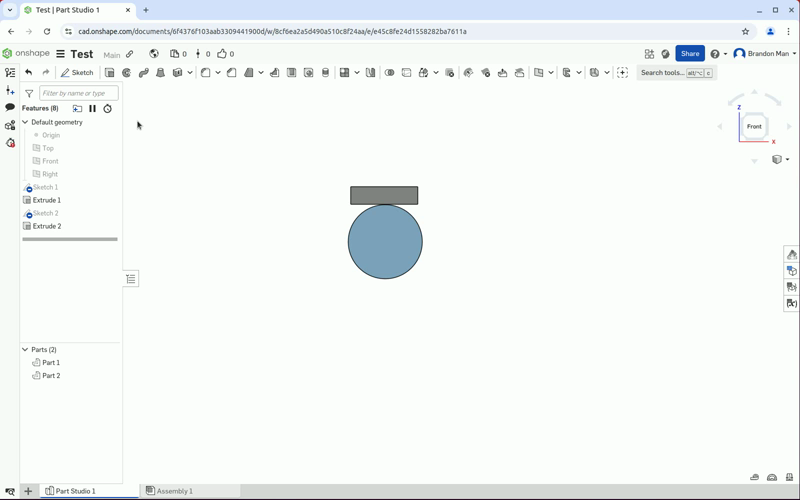
key(shift+h)
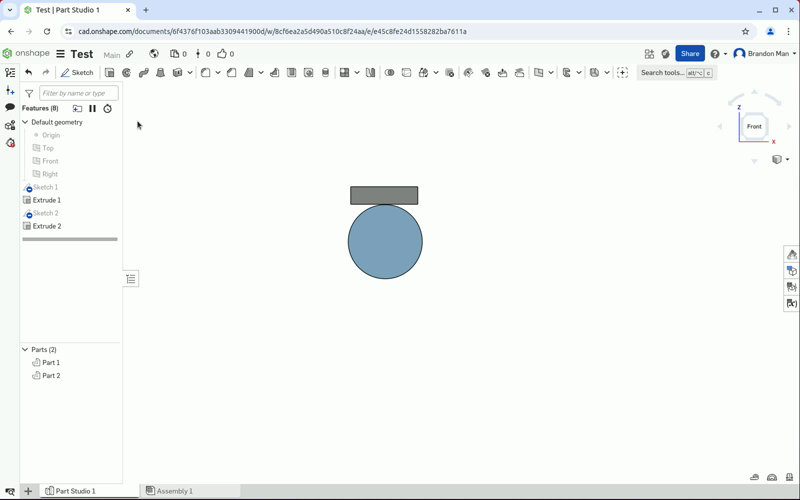
key(shift+h)
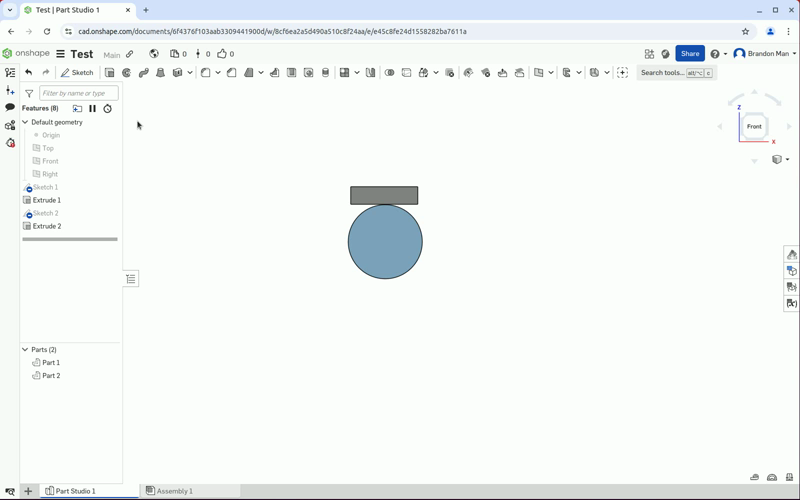
key(shift+7)
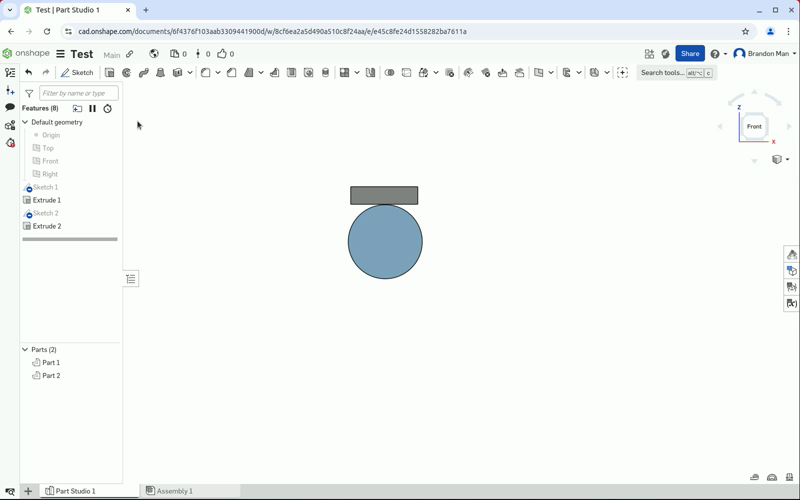
key(left, 2)
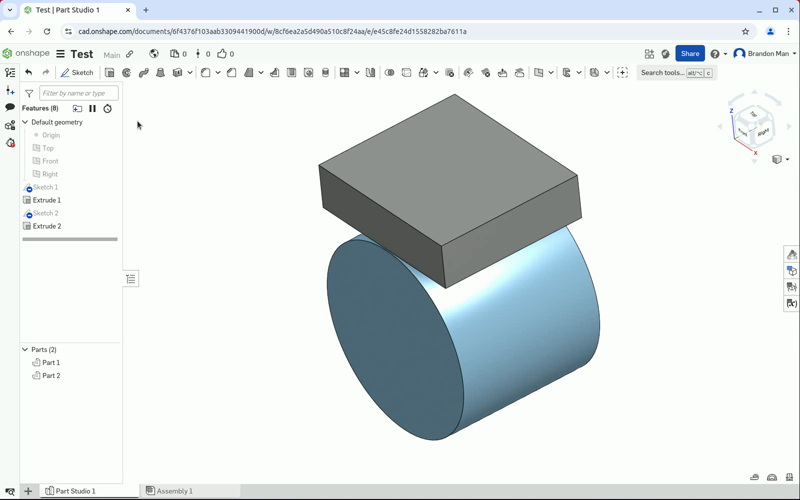
key(down, 2)
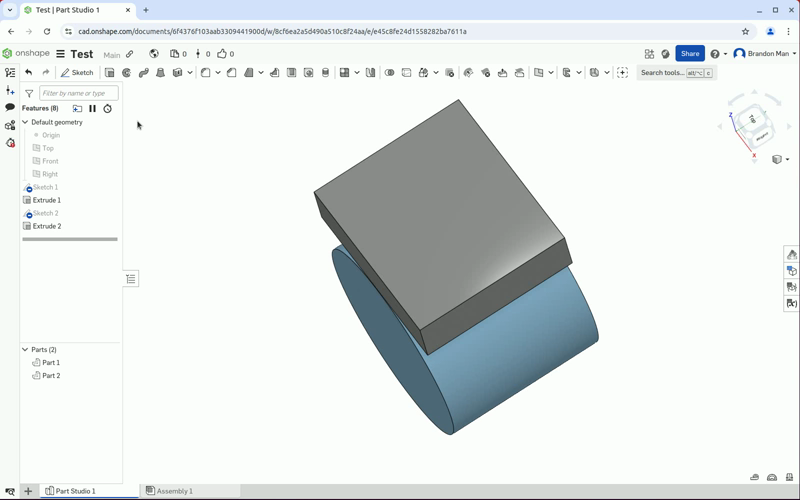
key(up, 2)
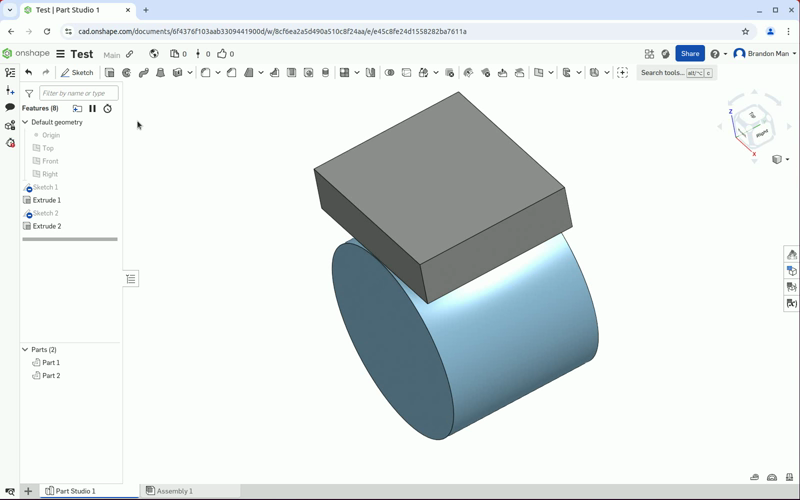
key(right, 2)
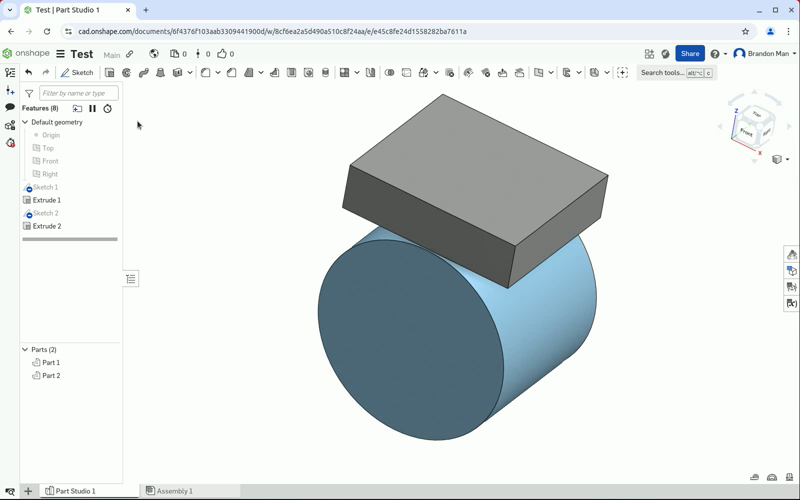
mouse_move(73, 189)
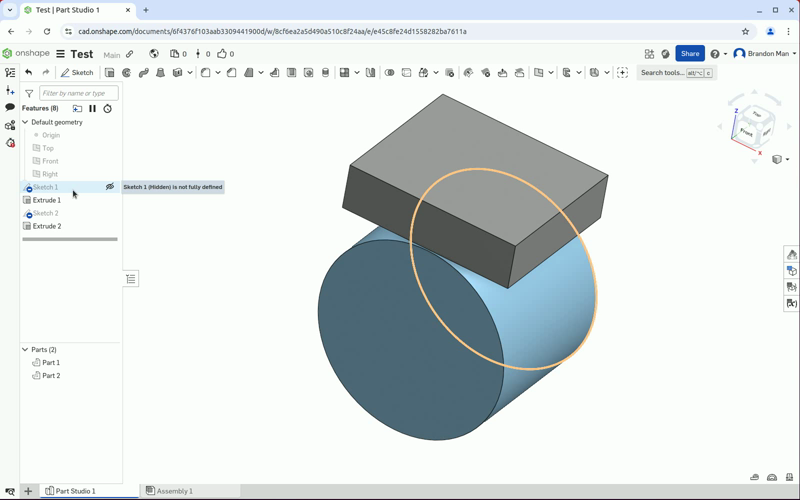
click(73, 189)